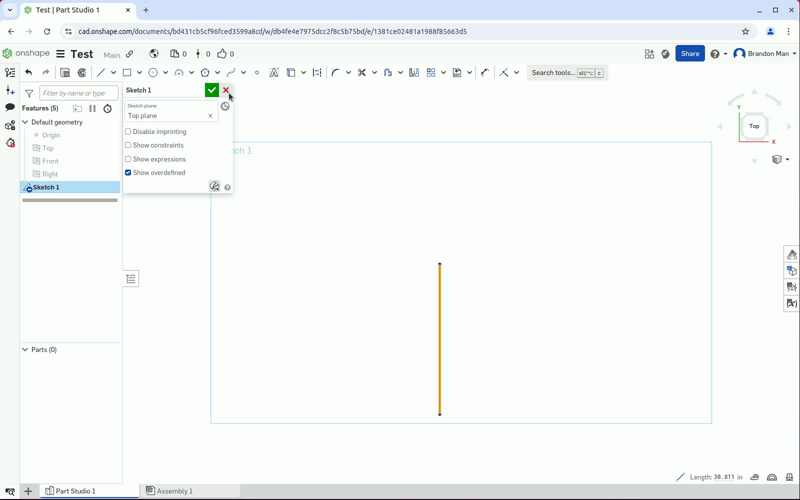
key(shift+h)
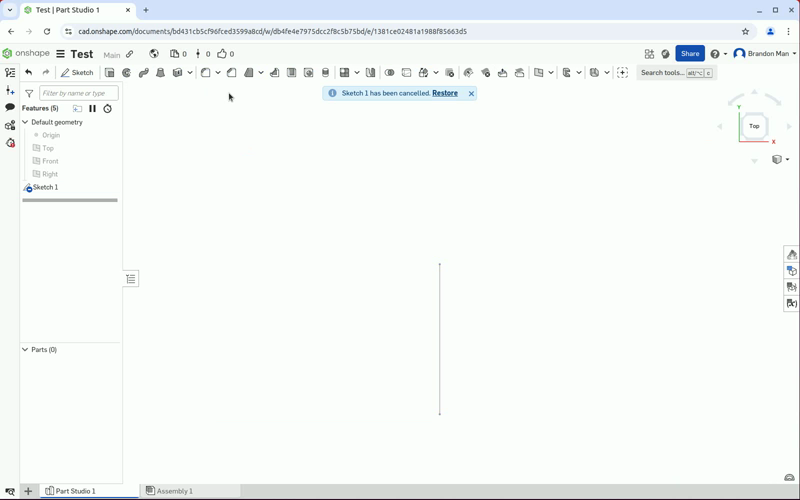
key(shift+s)
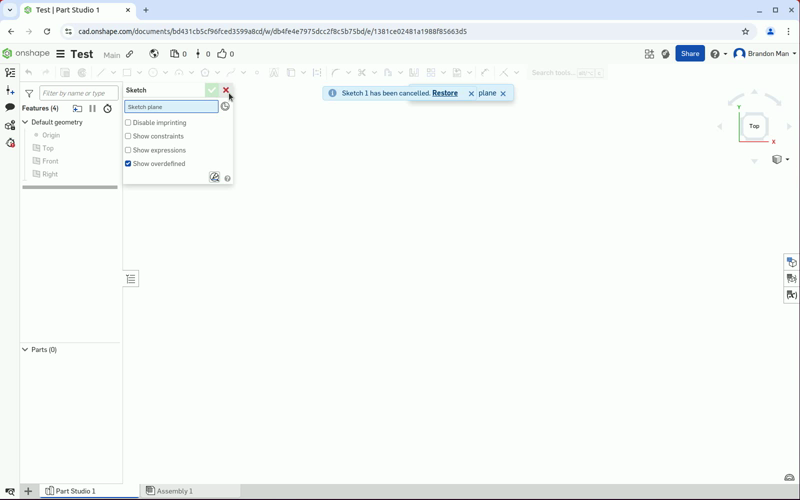
mouse_move(73, 150)
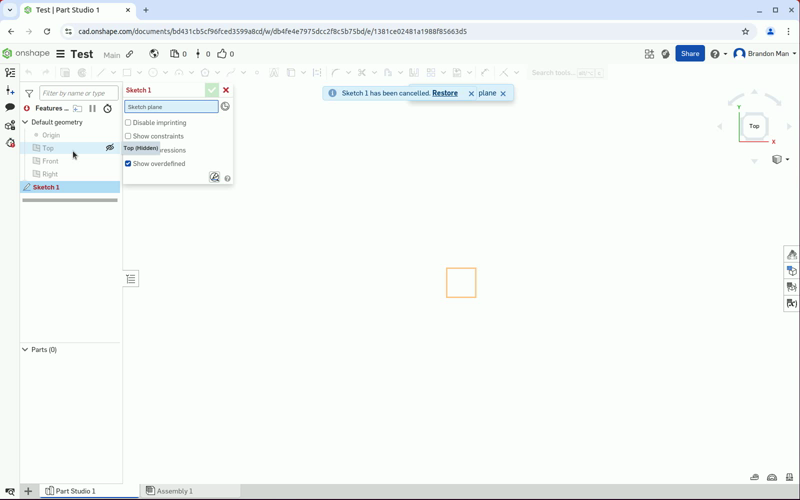
click(73, 150)
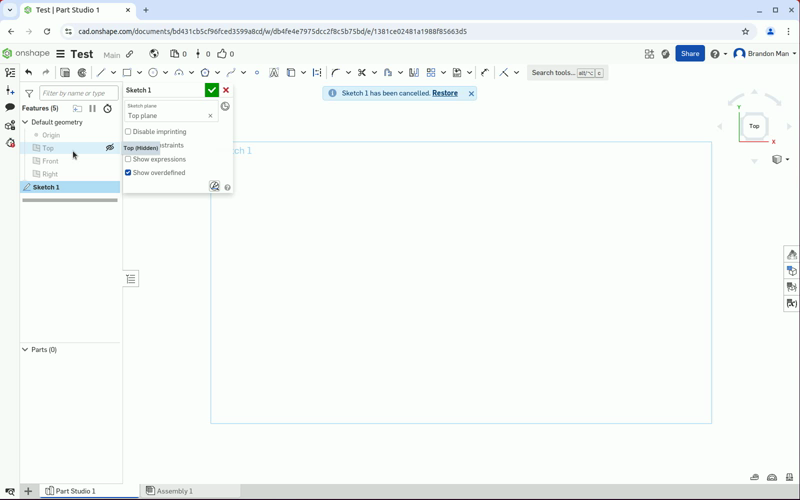
mouse_move(73, 352)
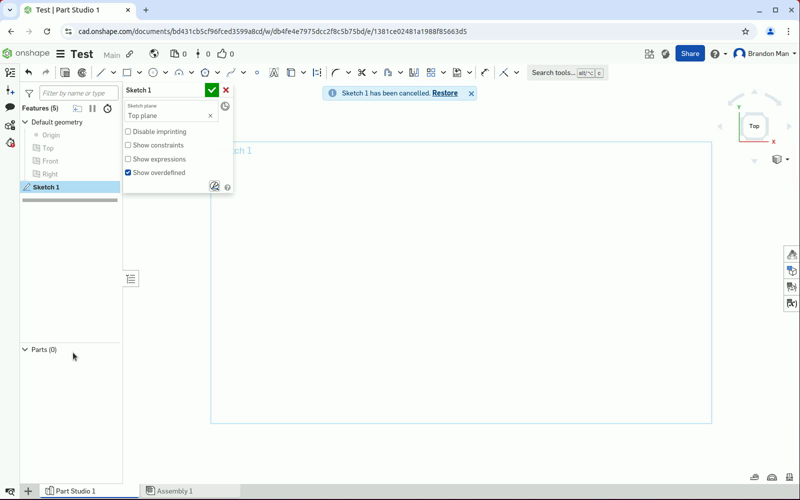
key(y)
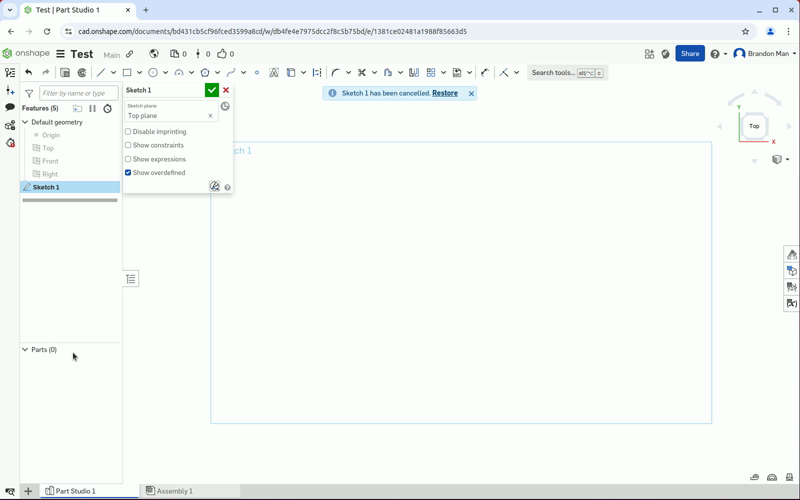
key(l)
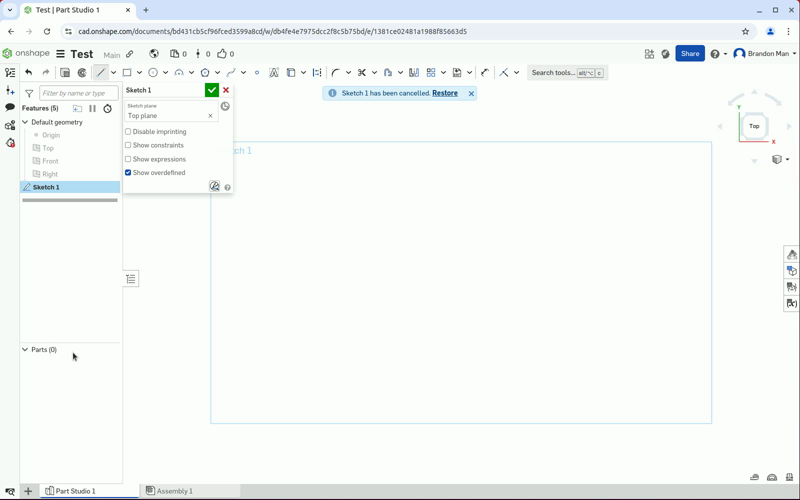
key_down(shift)
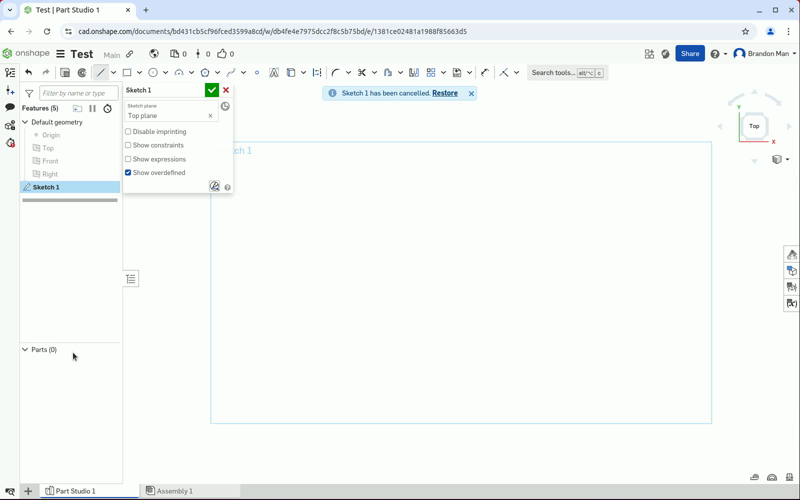
mouse_move(363, 337)
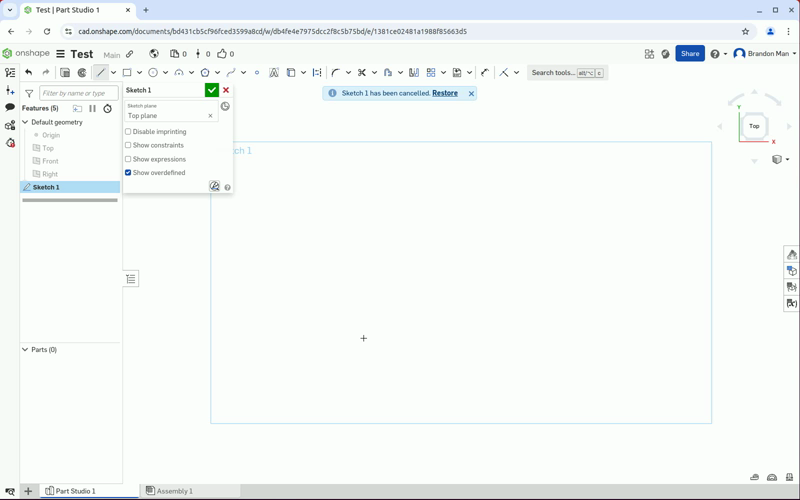
click(363, 337)
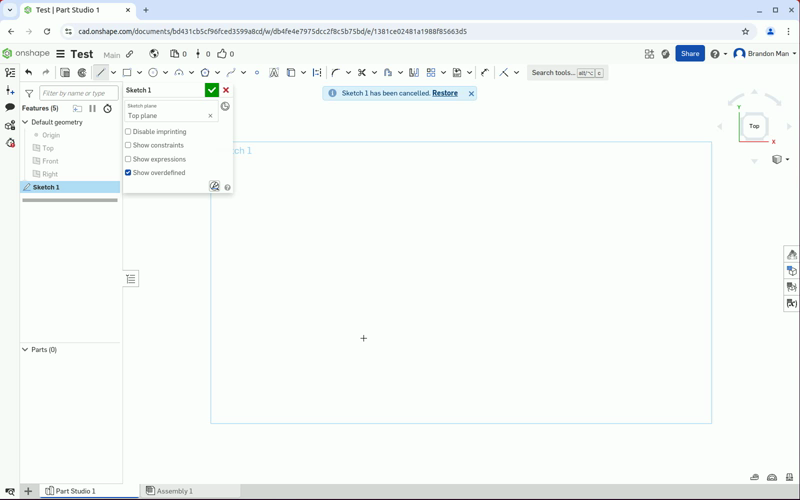
key_up(shift)
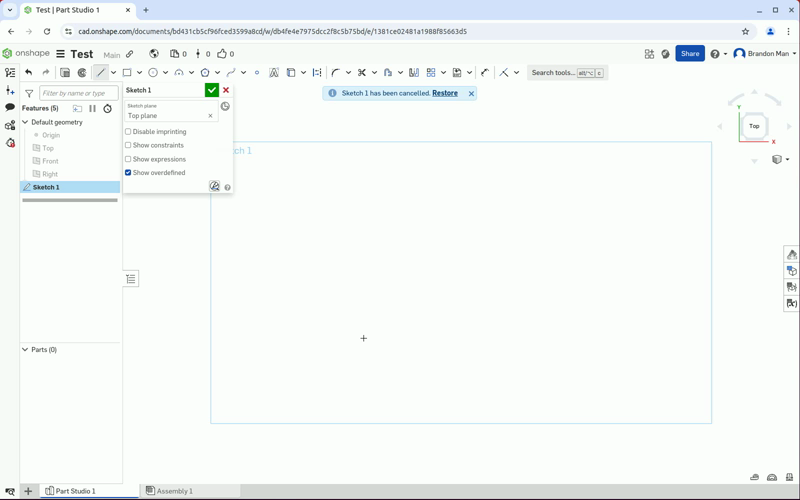
key_down(shift)
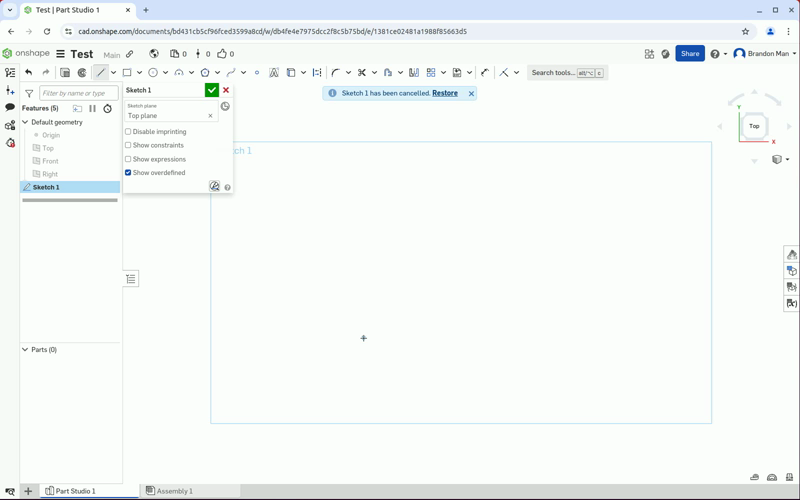
mouse_move(557, 339)
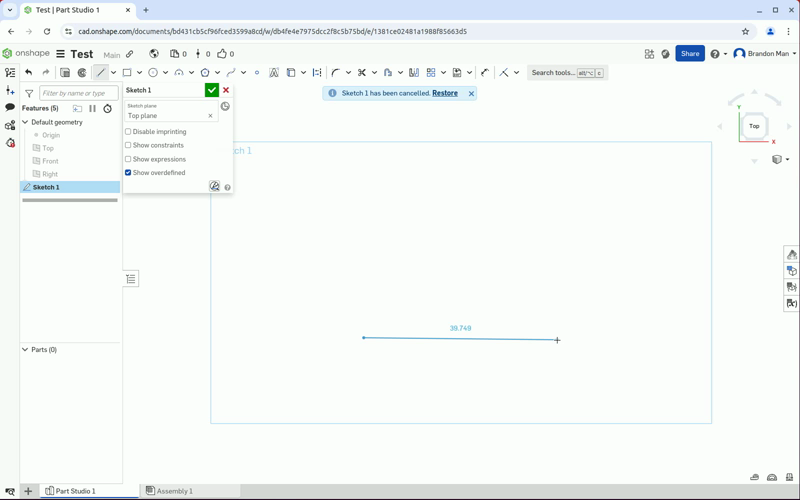
click(557, 339)
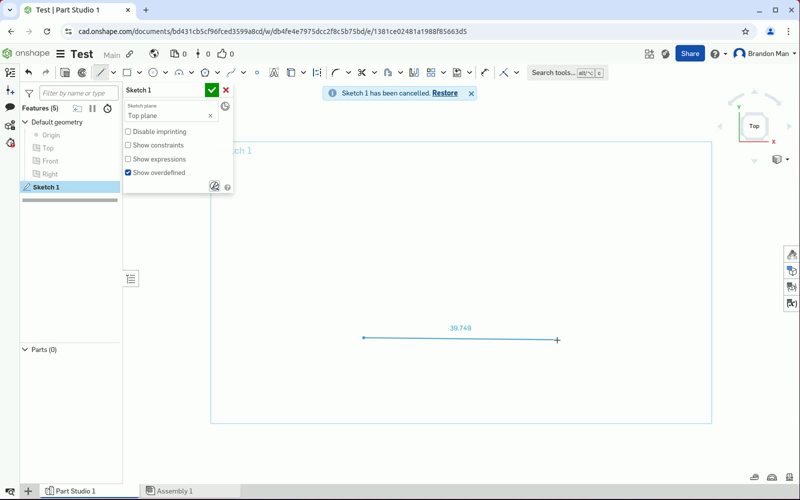
key_up(shift)
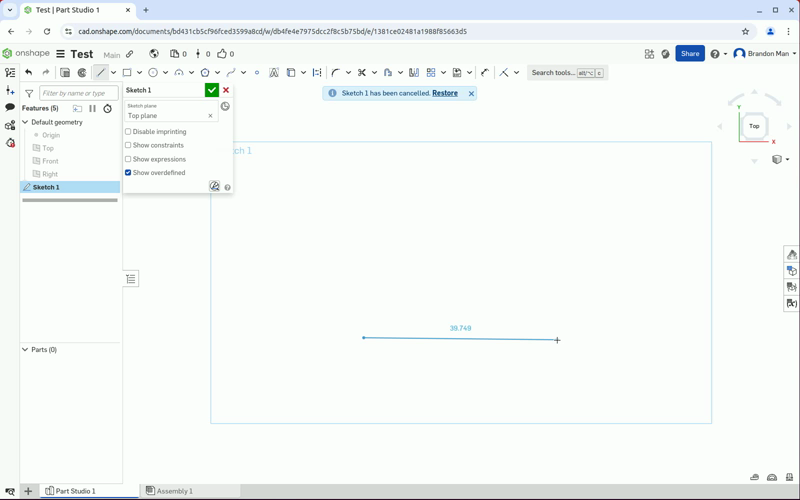
key_down(shift)
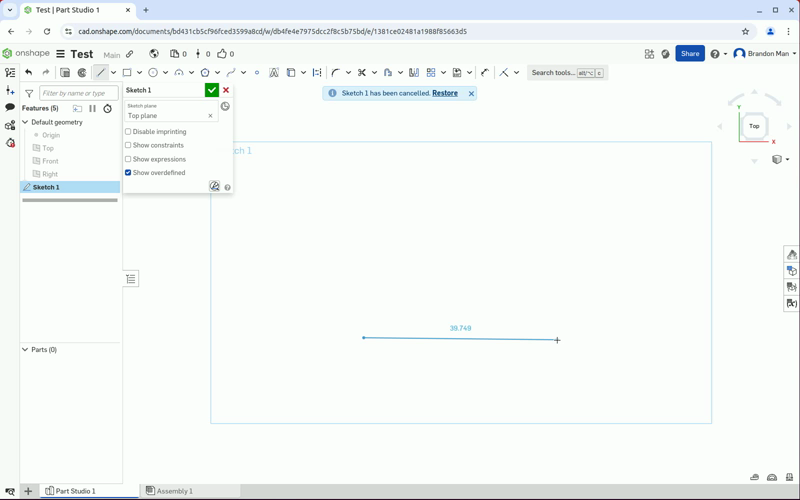
mouse_move(461, 170)
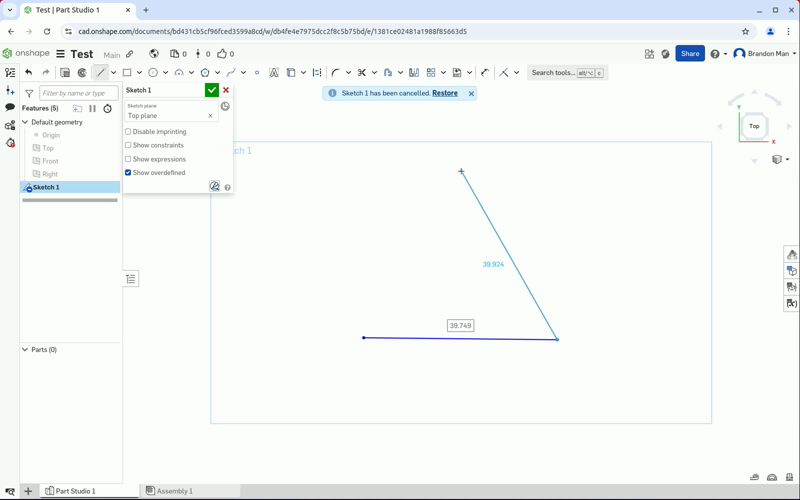
click(461, 170)
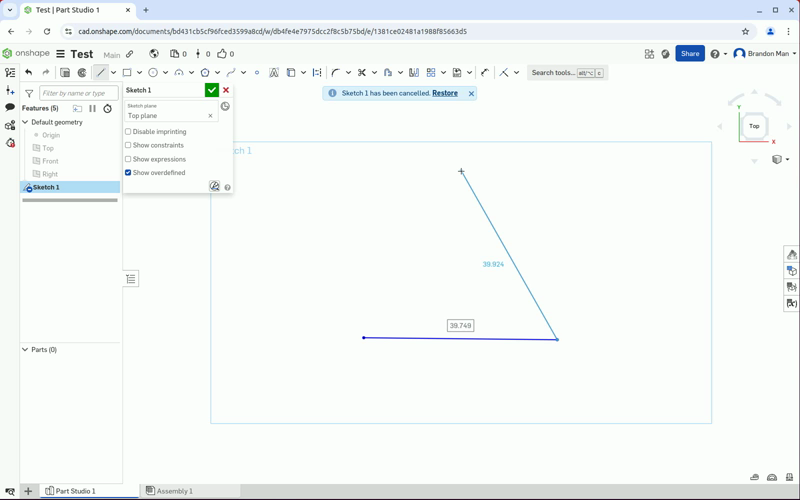
key_up(shift)
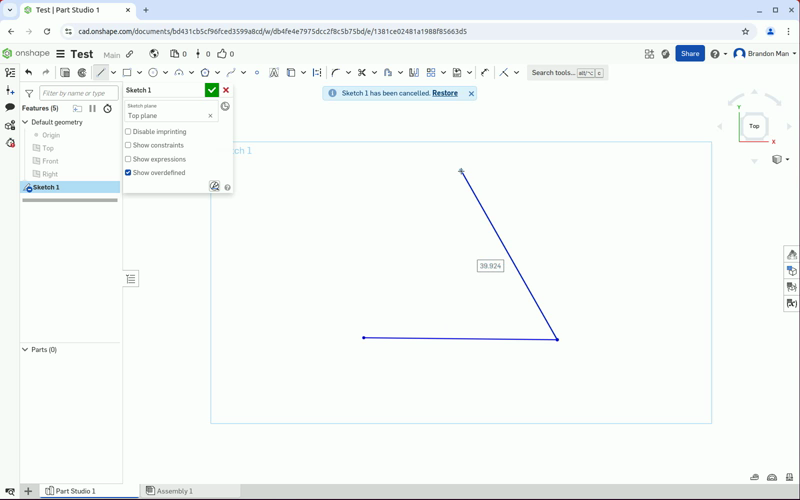
key_down(shift)
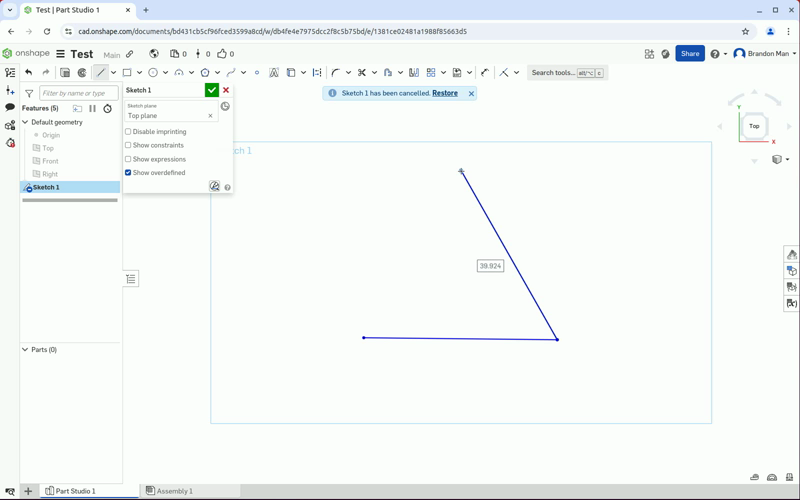
mouse_move(363, 337)
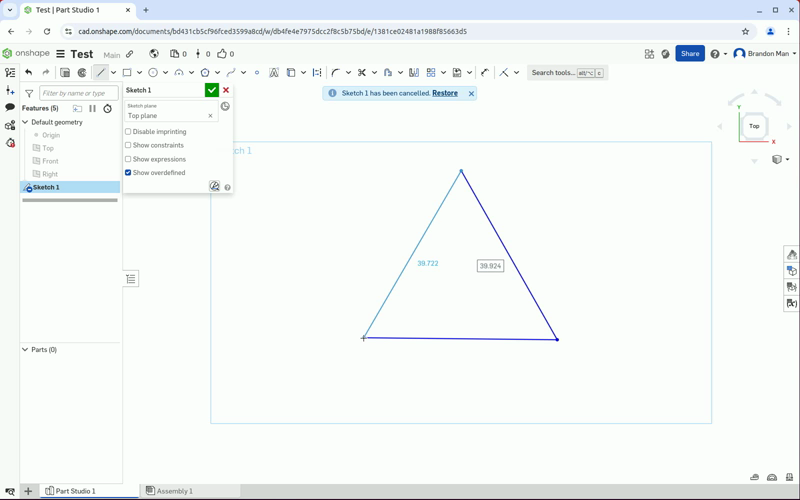
key_up(shift)
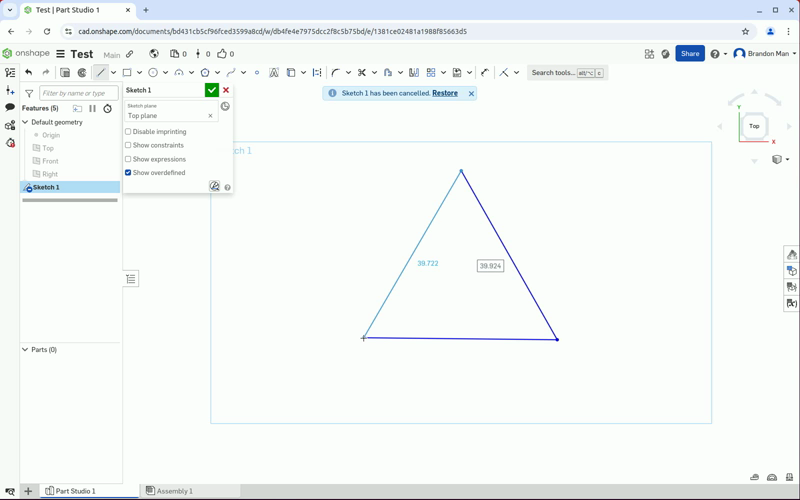
click(363, 337)
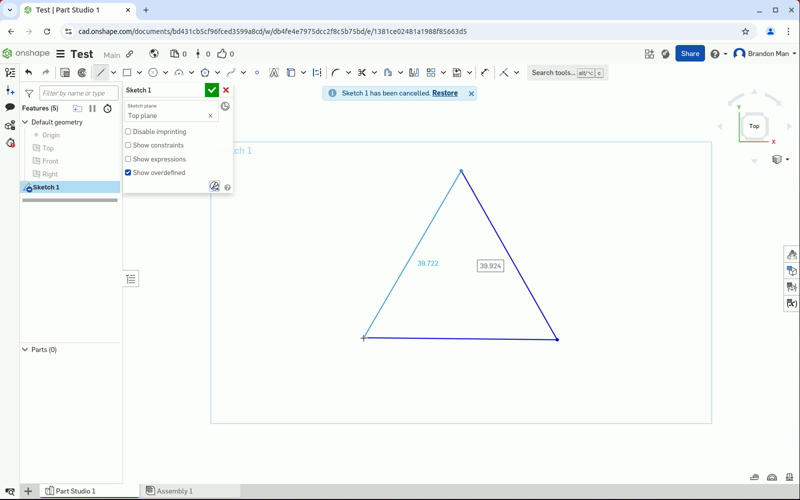
key(esc)
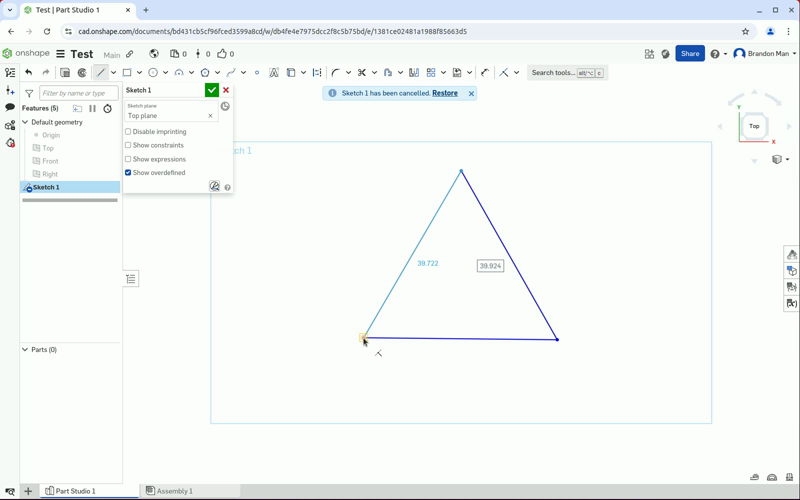
mouse_move(518, 318)
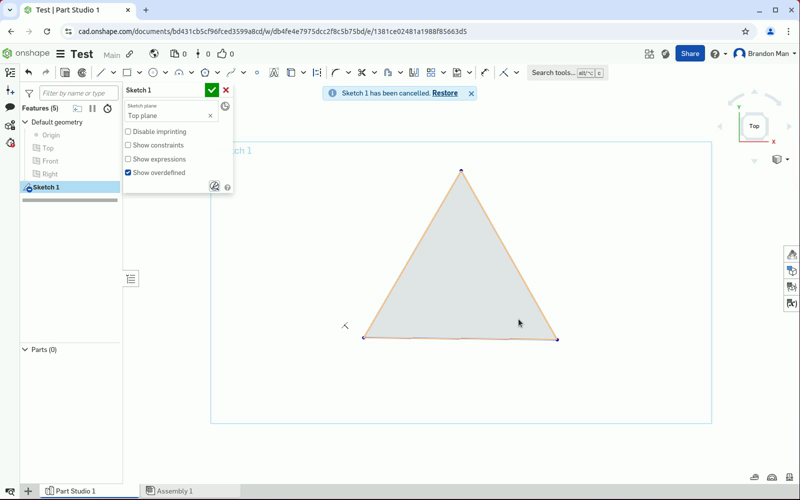
click(518, 318)
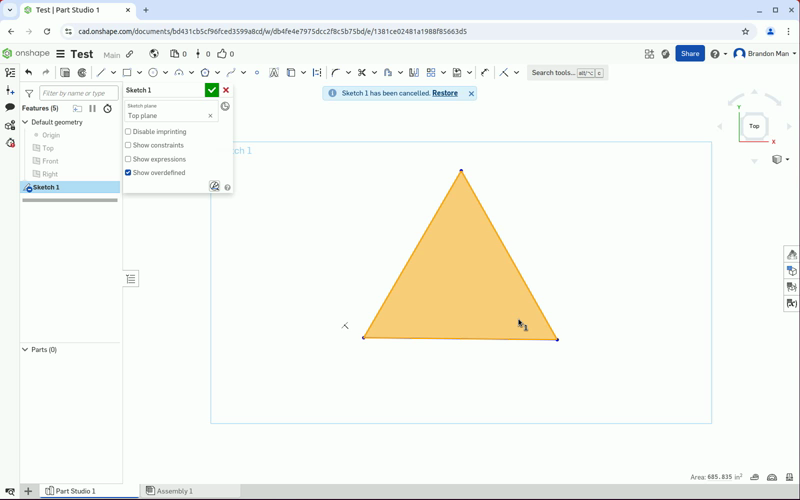
mouse_move(73, 352)
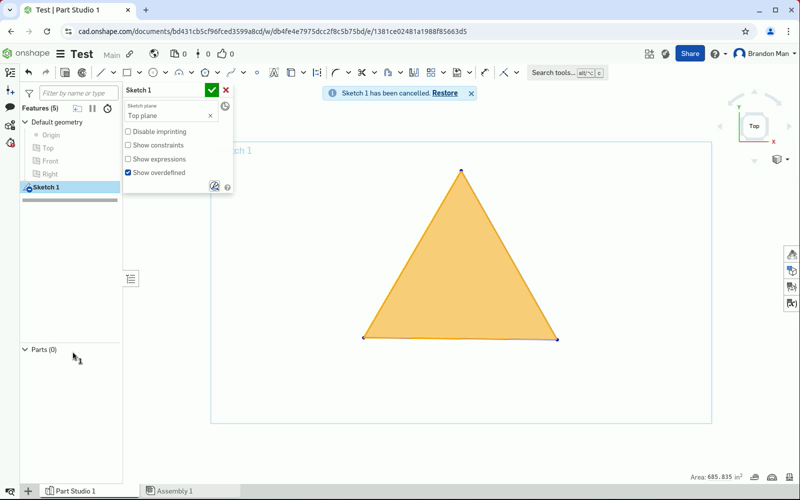
key(shift+y)
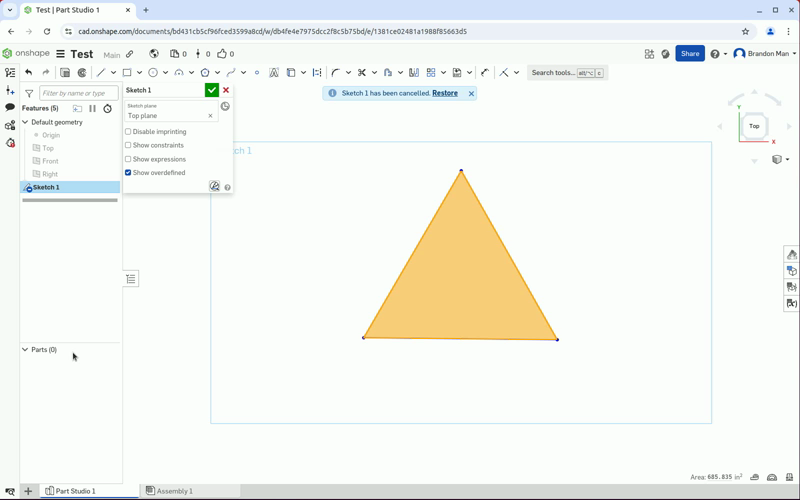
key(shift+e)
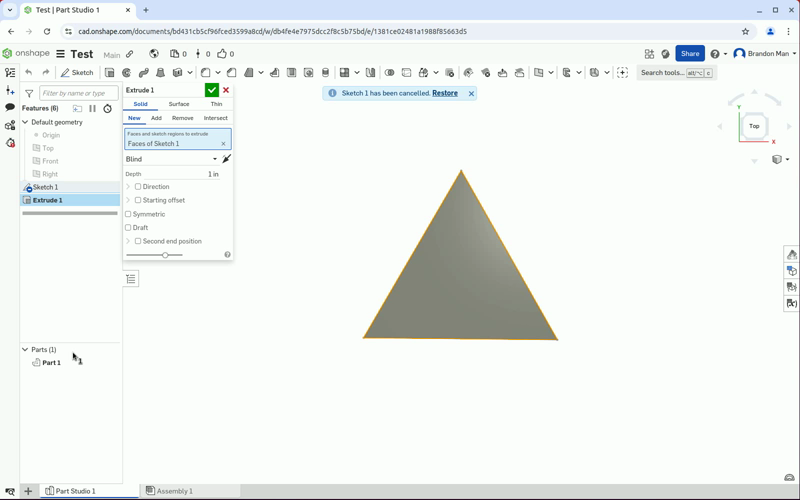
mouse_move(143, 106)
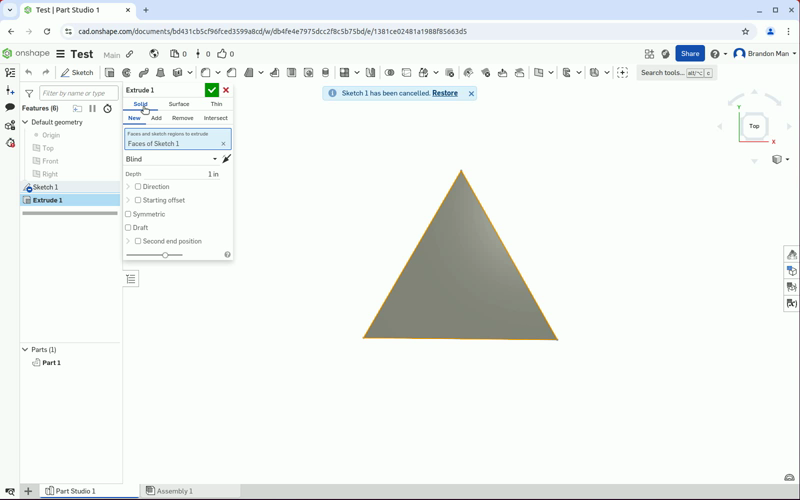
click(143, 106)
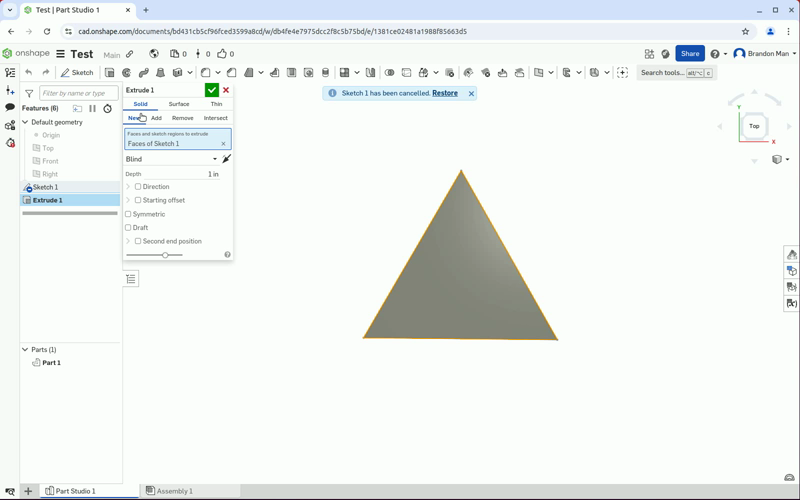
mouse_move(137, 120)
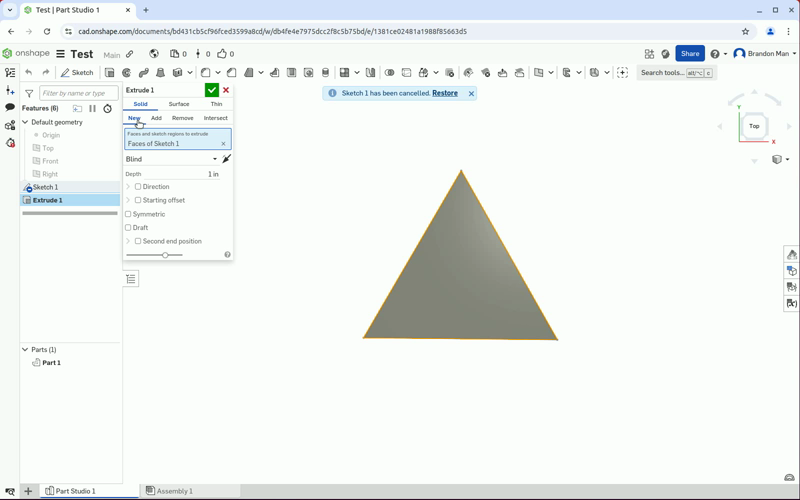
click(137, 120)
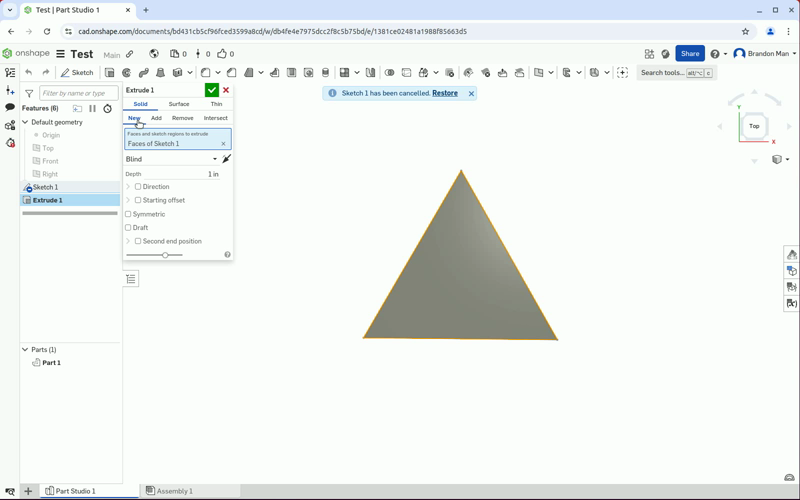
key(tab, 4)
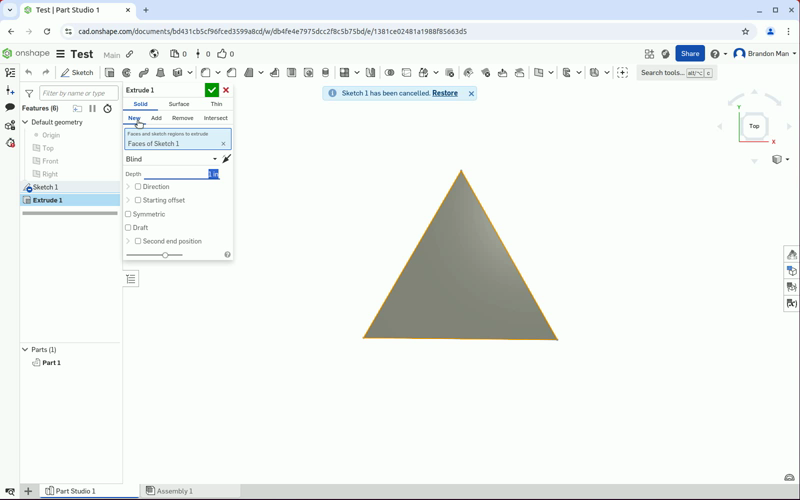
text(12.517)
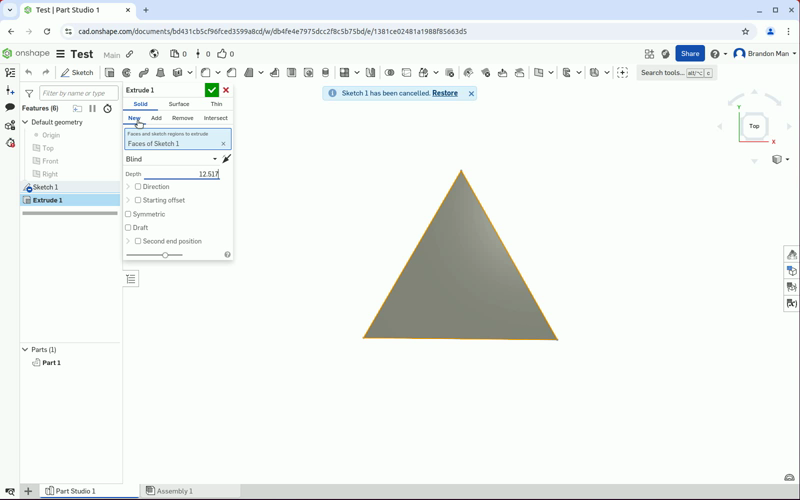
key(enter)
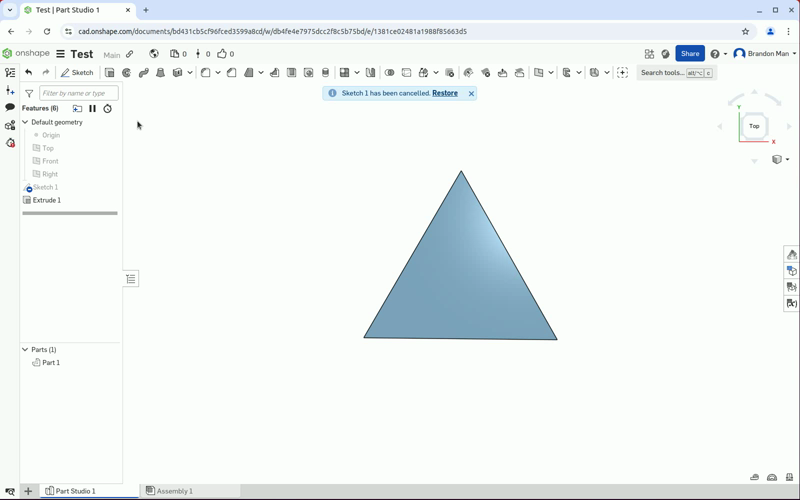
key(shift+h)
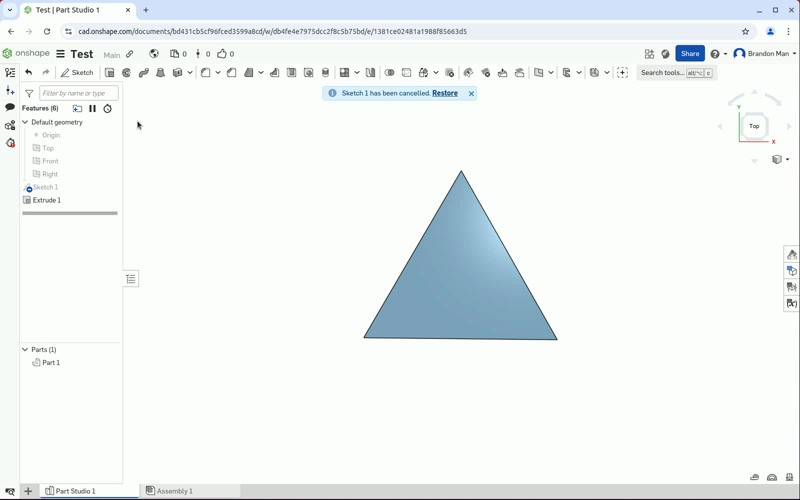
key(shift+h)
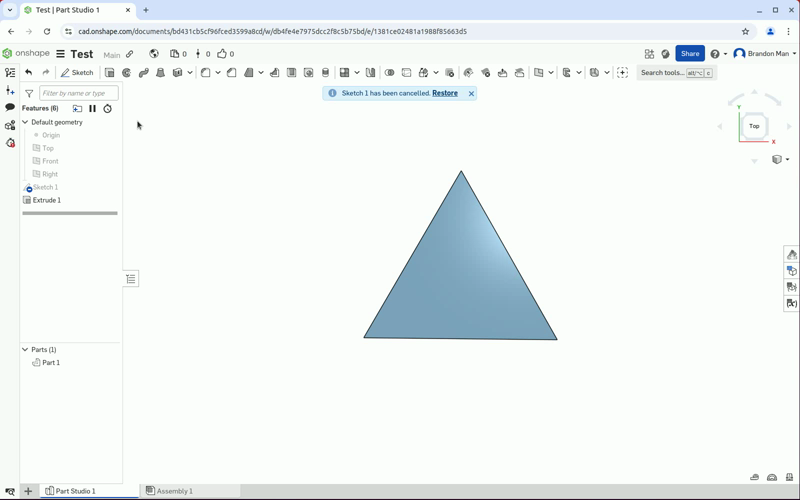
mouse_move(73, 189)
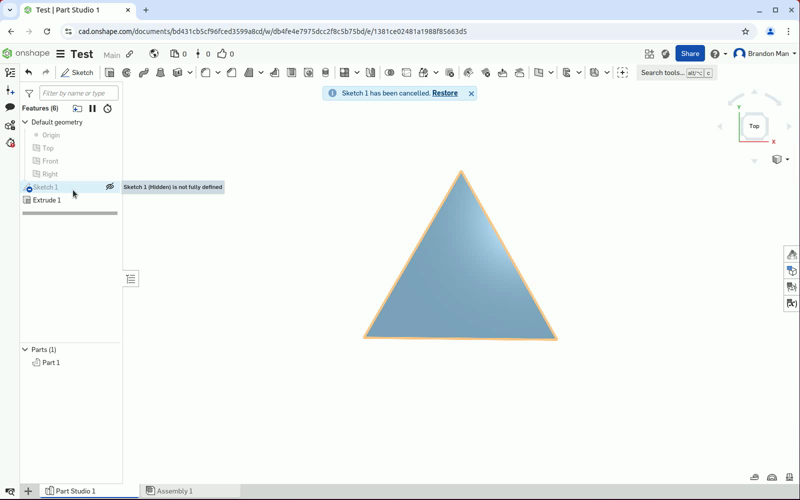
click(73, 189)
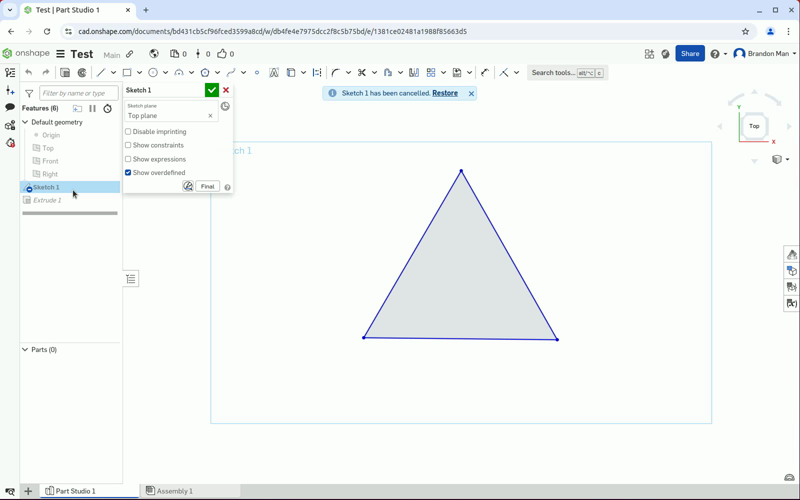
mouse_move(229, 92)
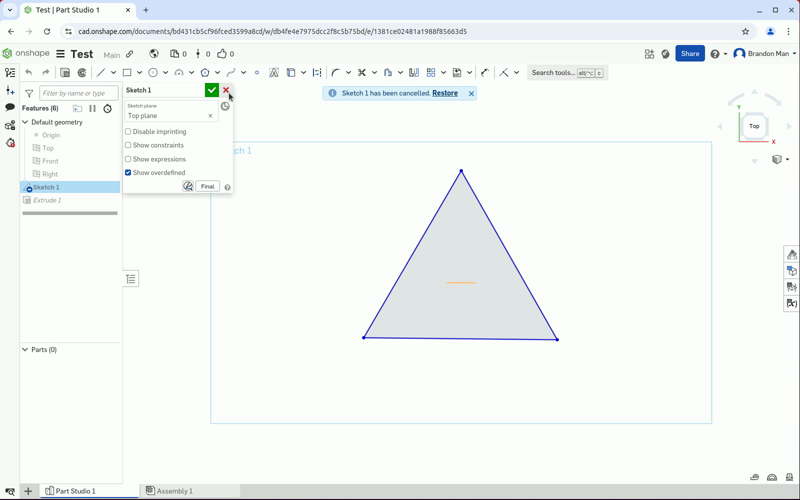
click(229, 92)
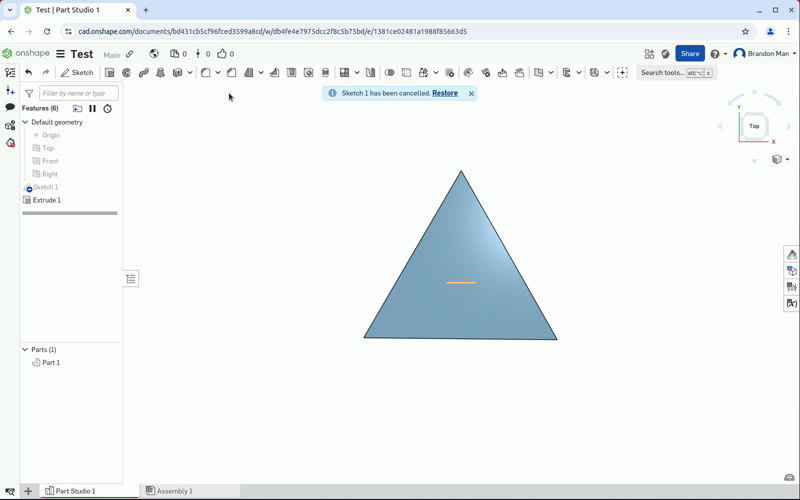
mouse_move(541, 75)
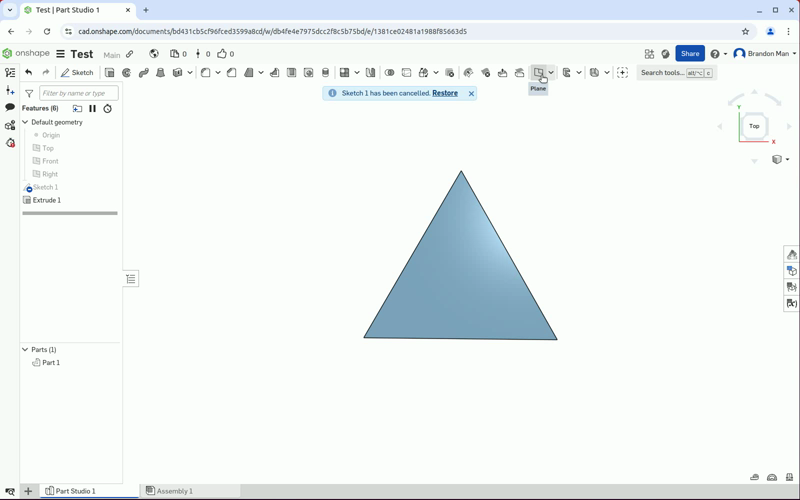
click(541, 75)
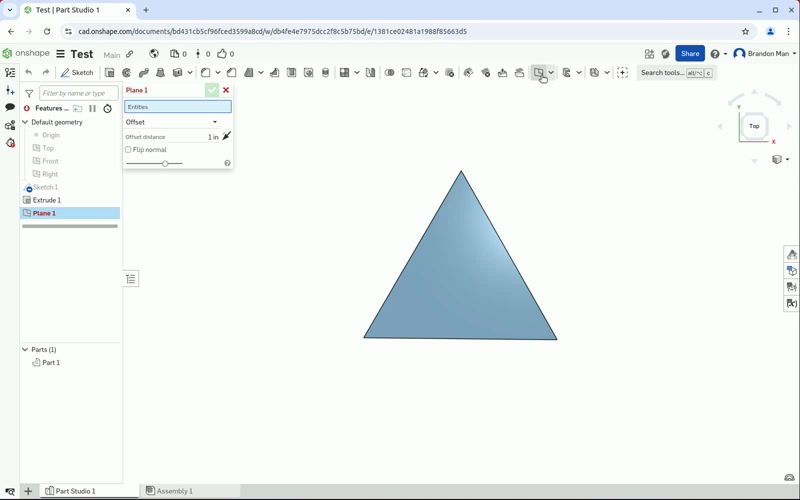
mouse_move(73, 150)
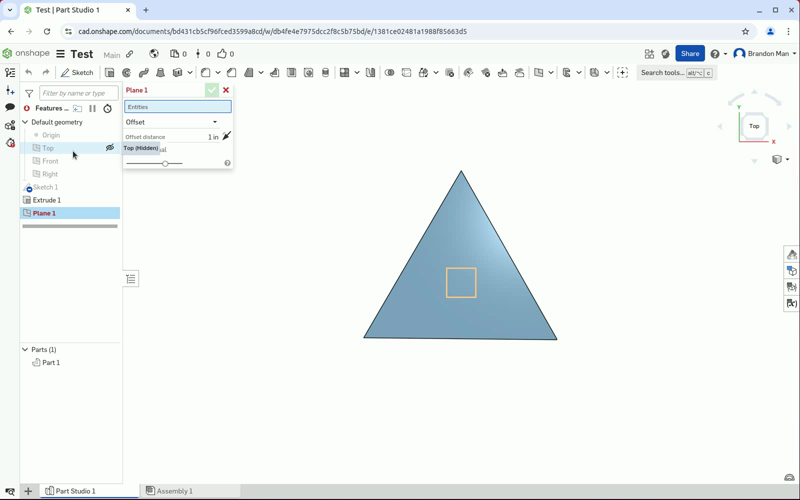
click(73, 150)
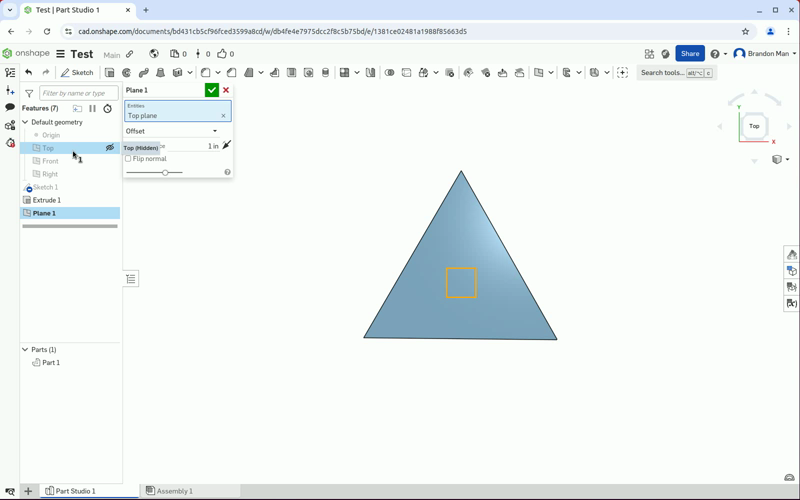
key(tab, 2)
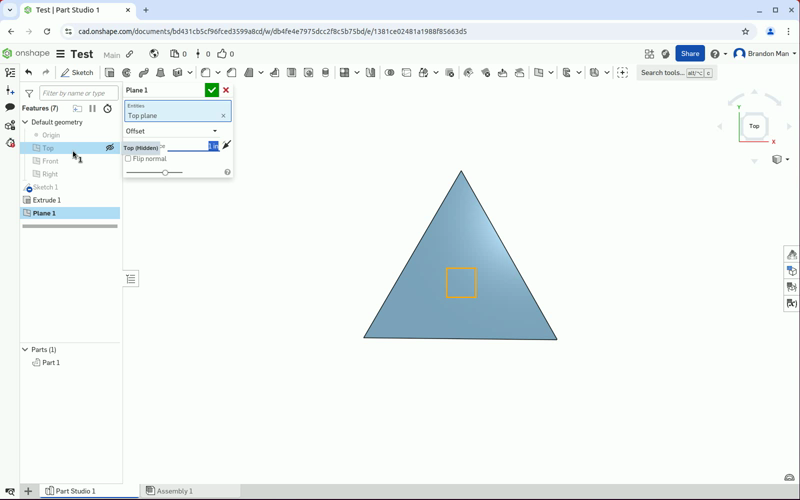
text(12.509)
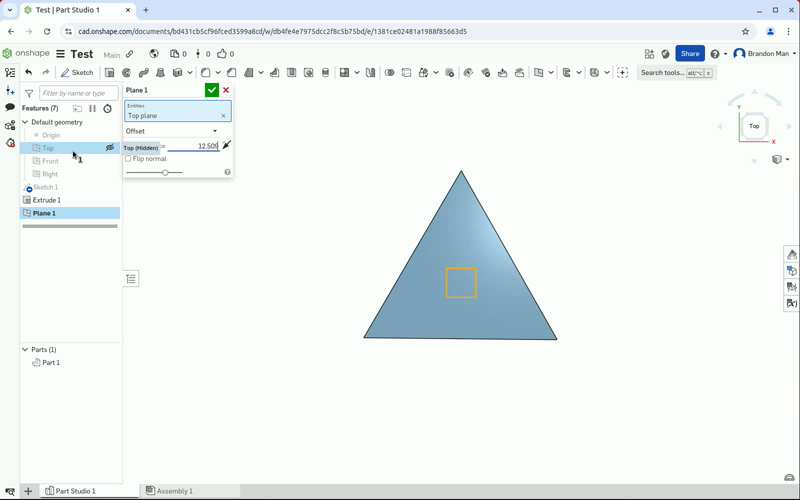
key(enter, 2)
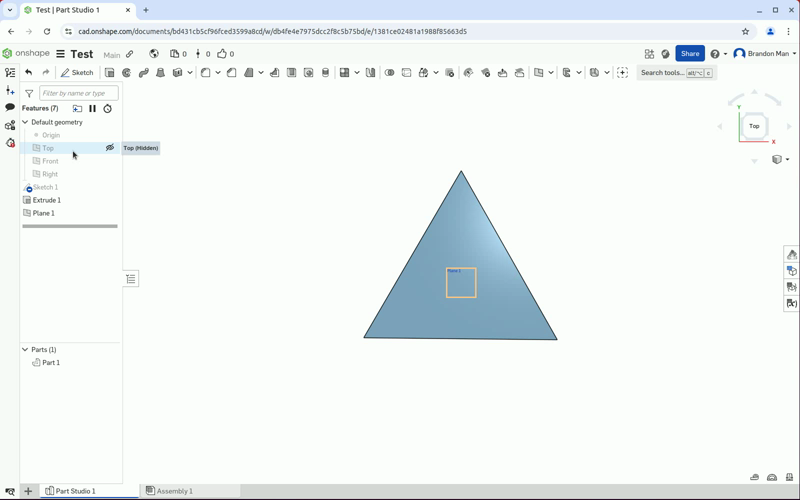
key(shift+s)
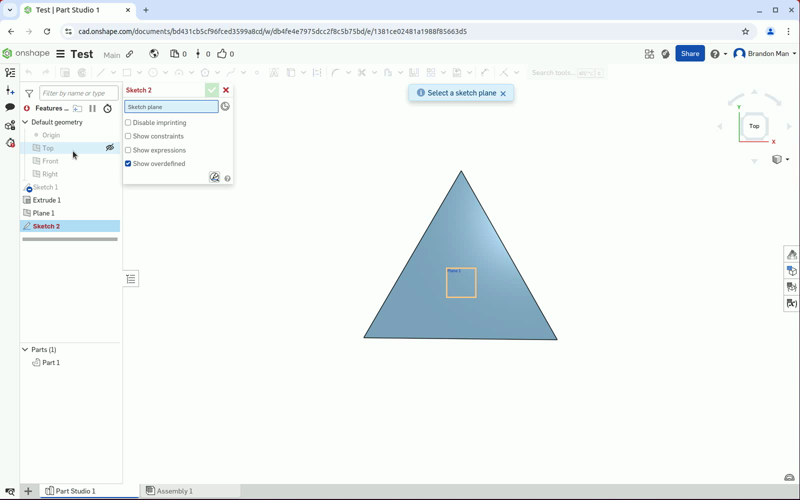
mouse_move(73, 215)
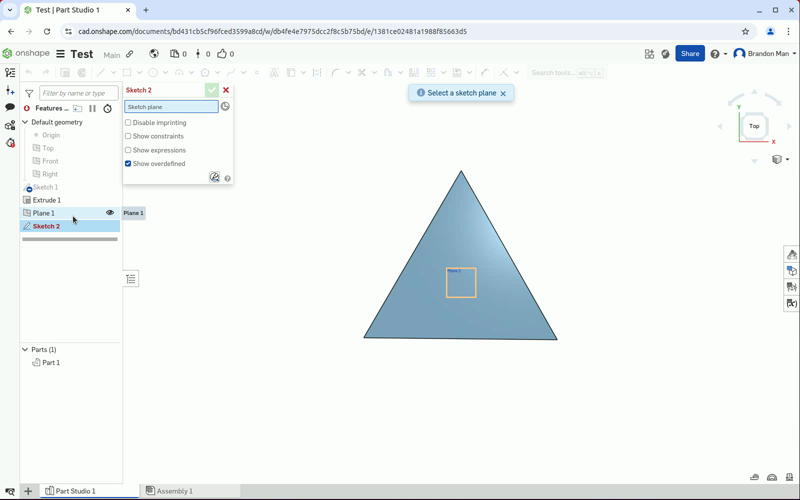
click(73, 215)
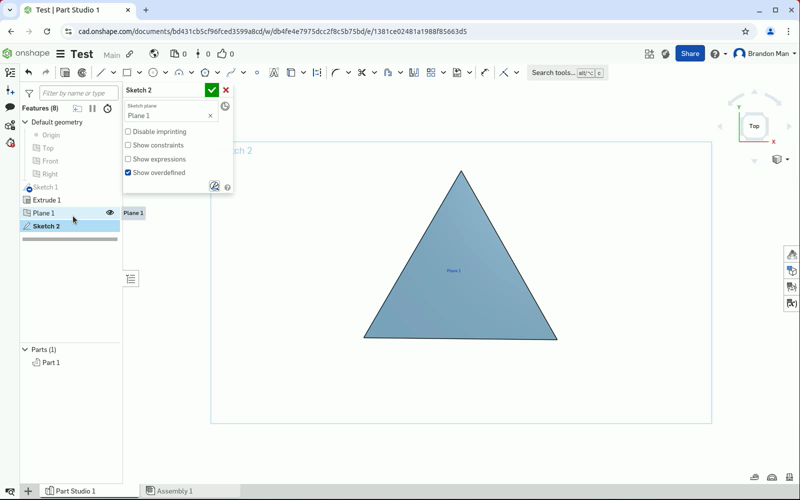
mouse_move(73, 352)
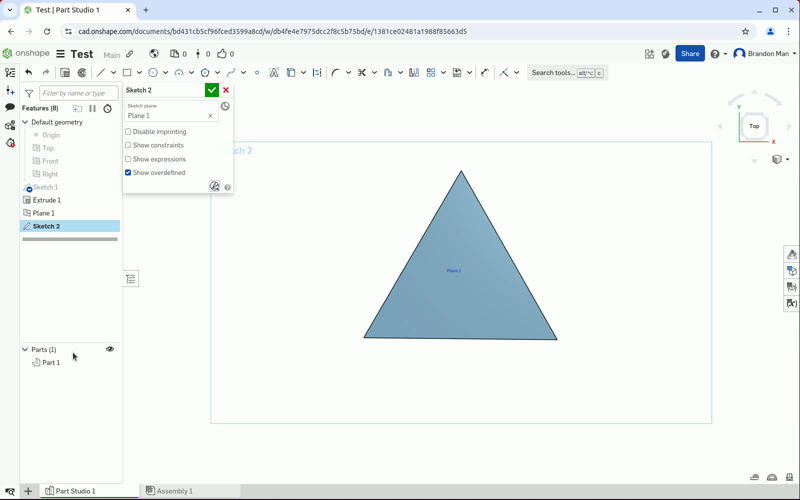
key(y)
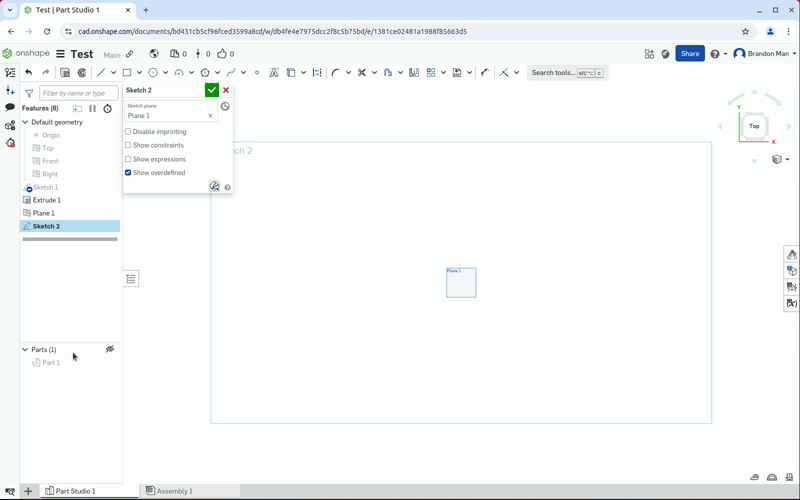
key(c)
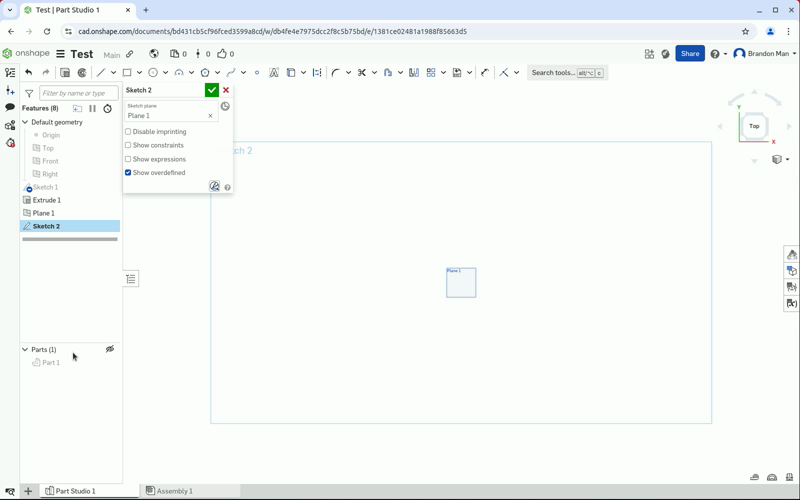
key_down(shift)
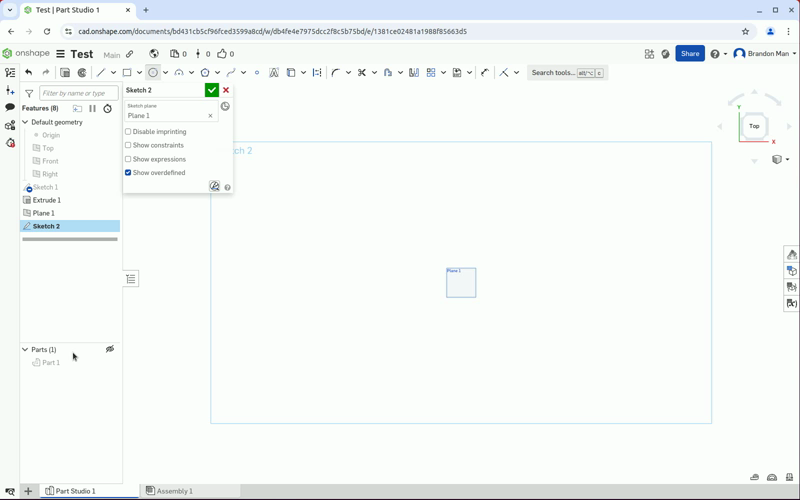
mouse_move(461, 282)
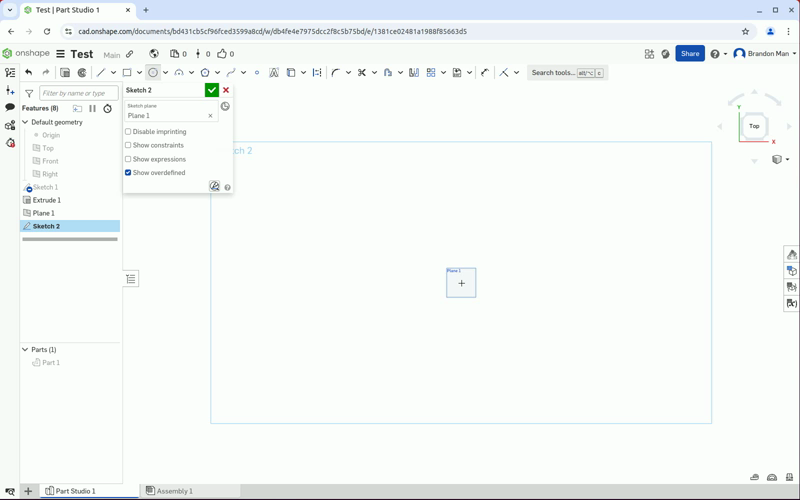
click(461, 282)
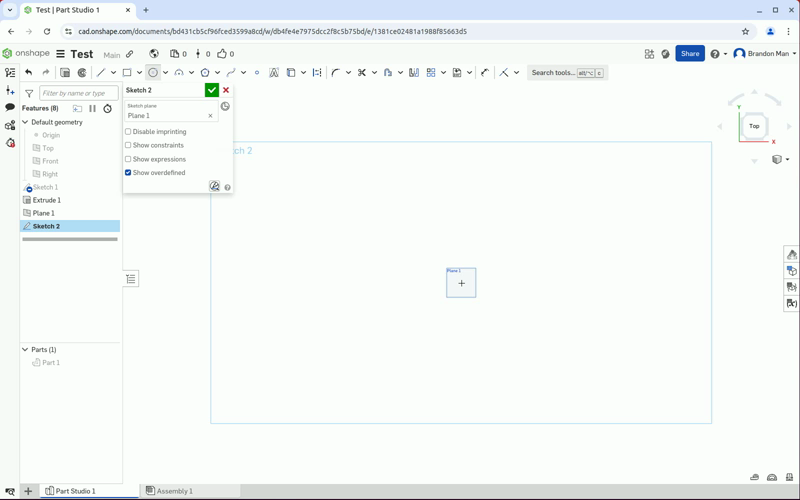
key_up(shift)
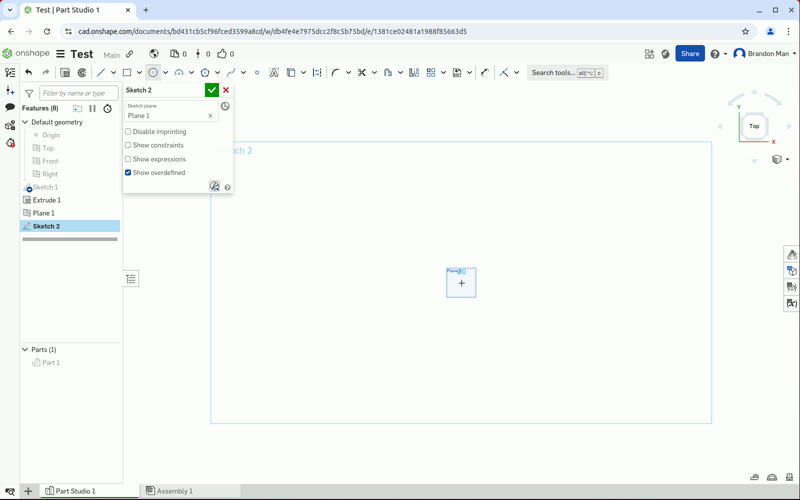
mouse_move(463, 282)
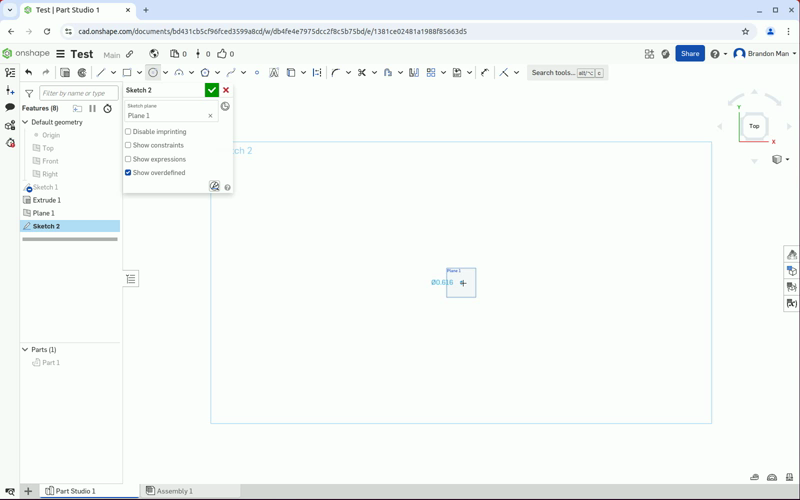
scroll(6)
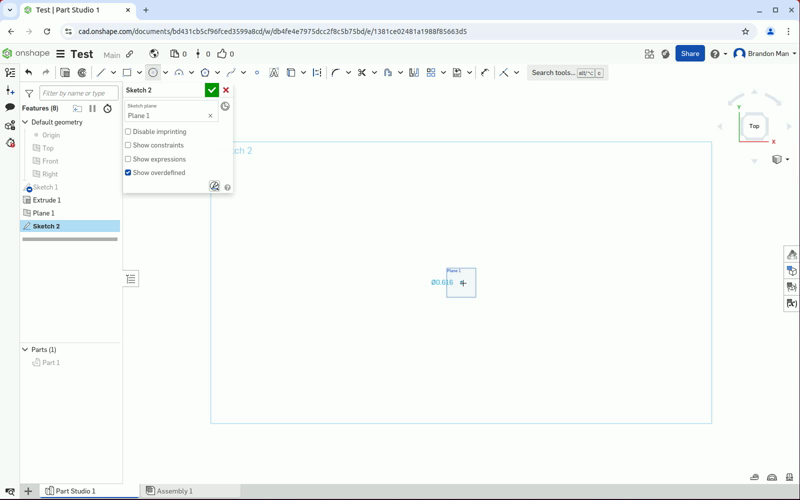
scroll(6)
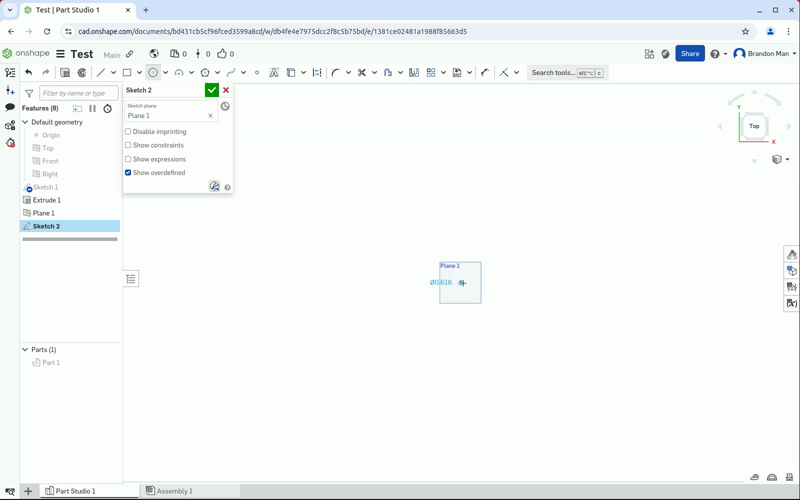
scroll(6)
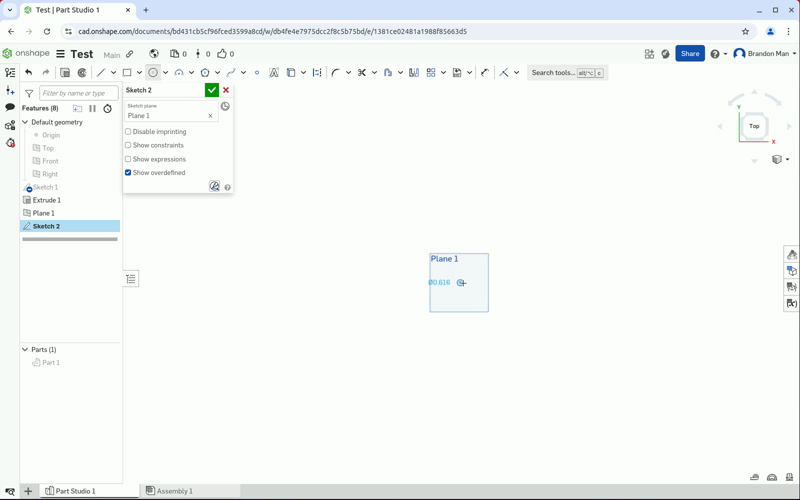
scroll(6)
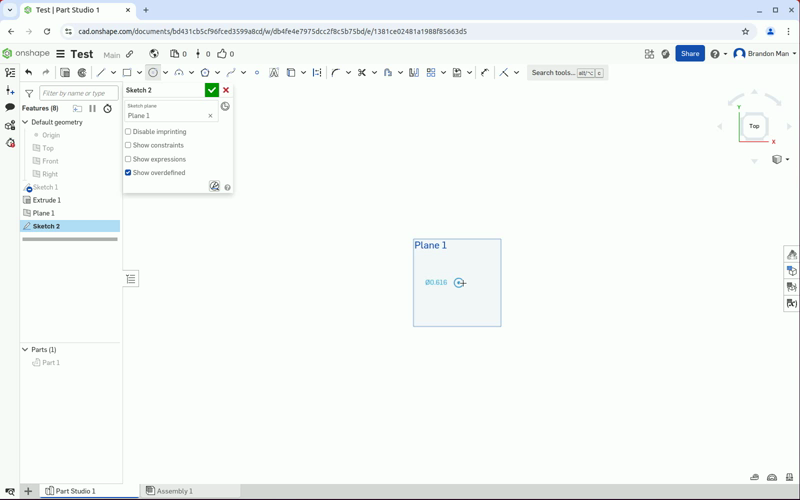
scroll(6)
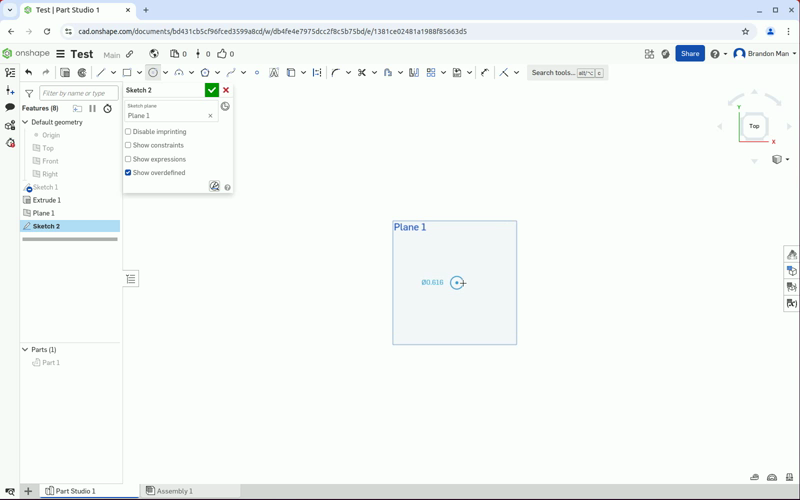
scroll(6)
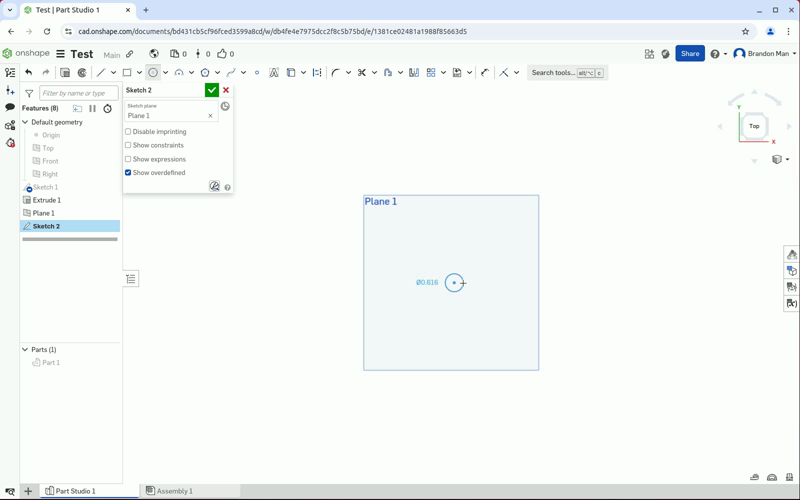
scroll(6)
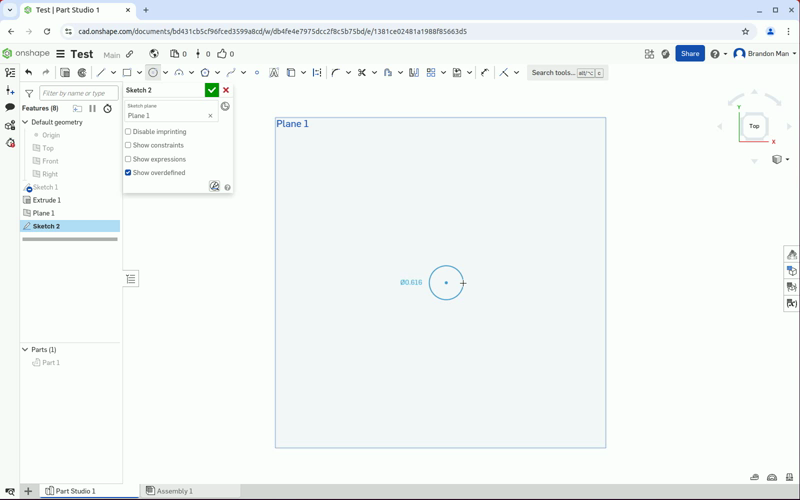
click(463, 282)
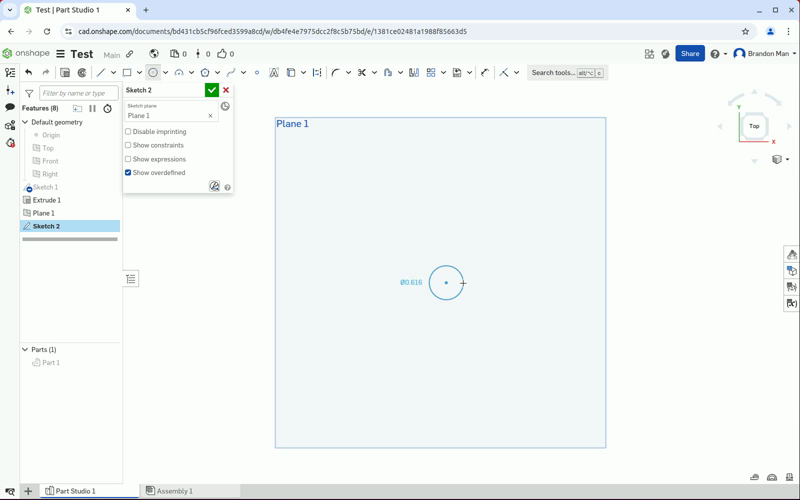
scroll(-6)
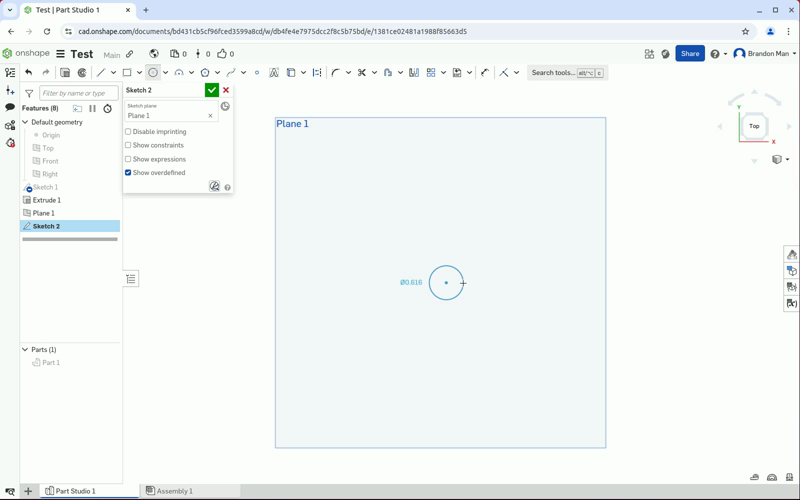
scroll(-6)
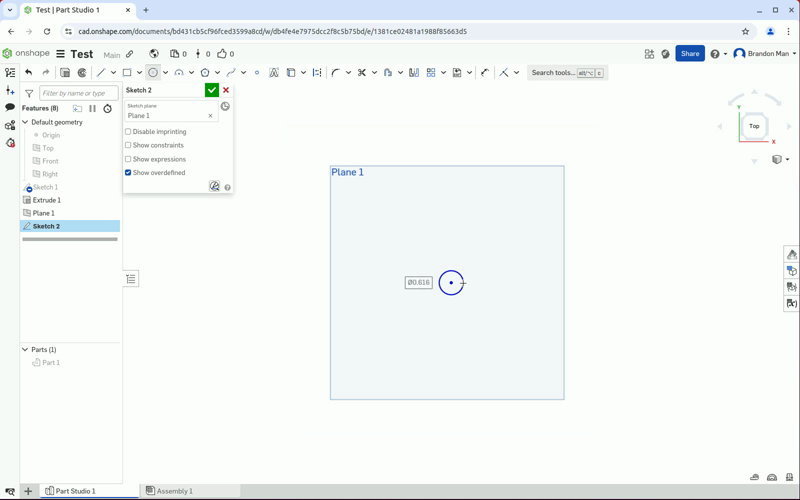
scroll(-6)
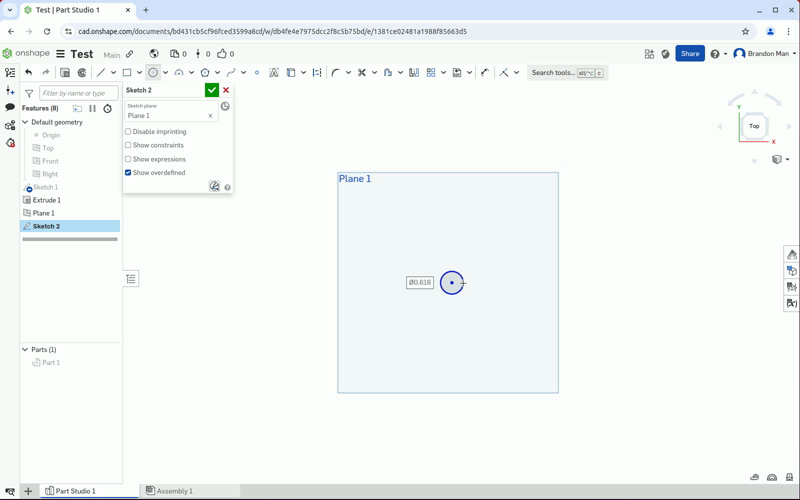
scroll(-6)
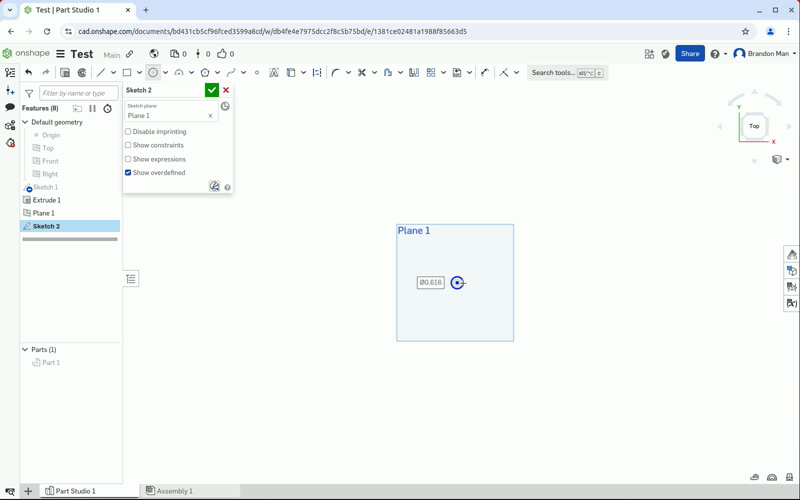
scroll(-6)
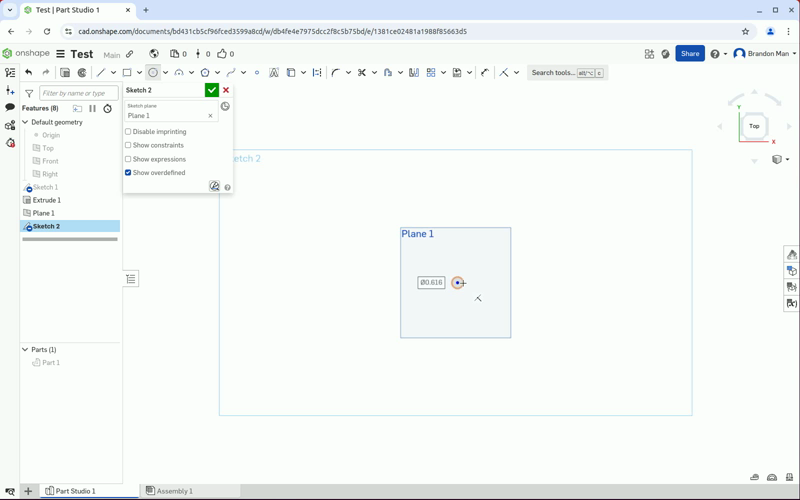
scroll(-6)
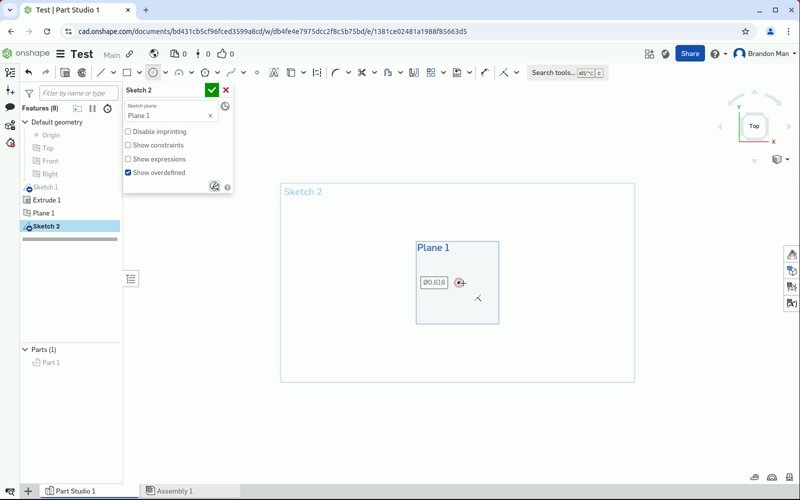
scroll(-6)
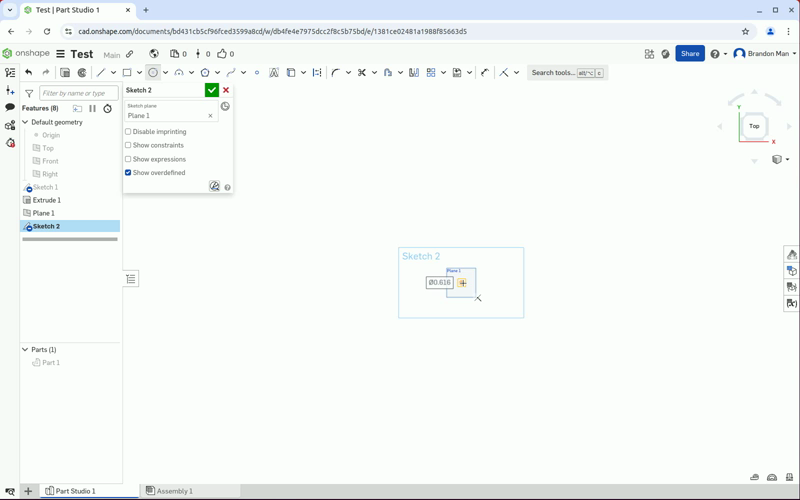
key(esc)
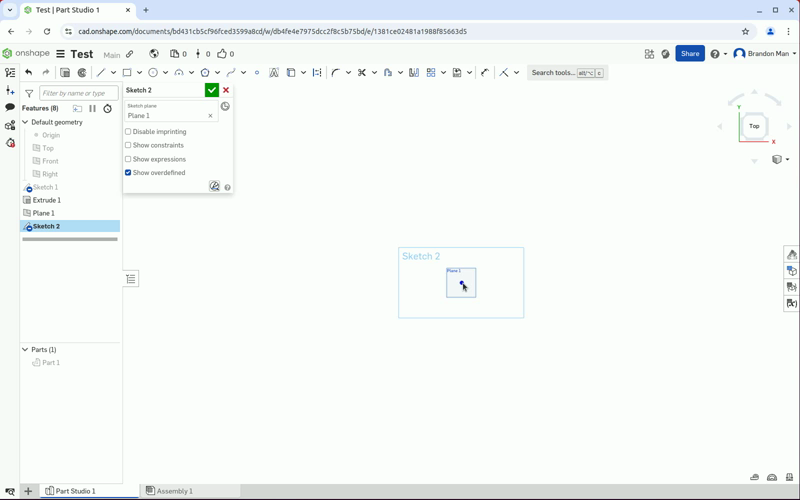
mouse_move(462, 282)
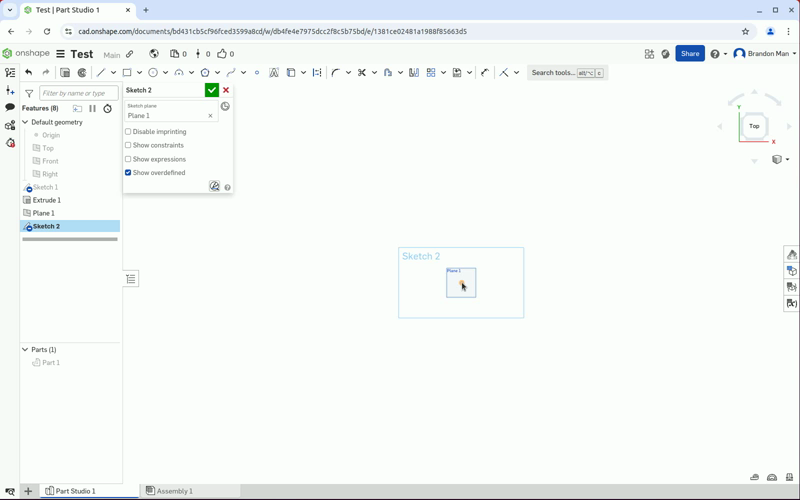
scroll(6)
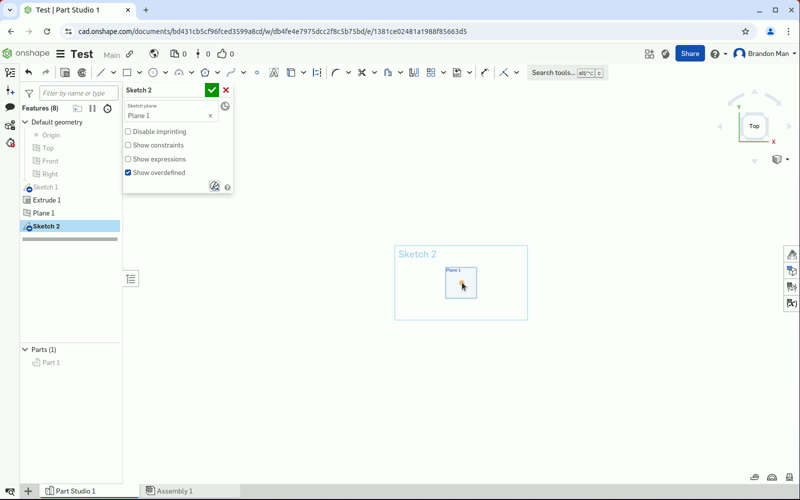
scroll(6)
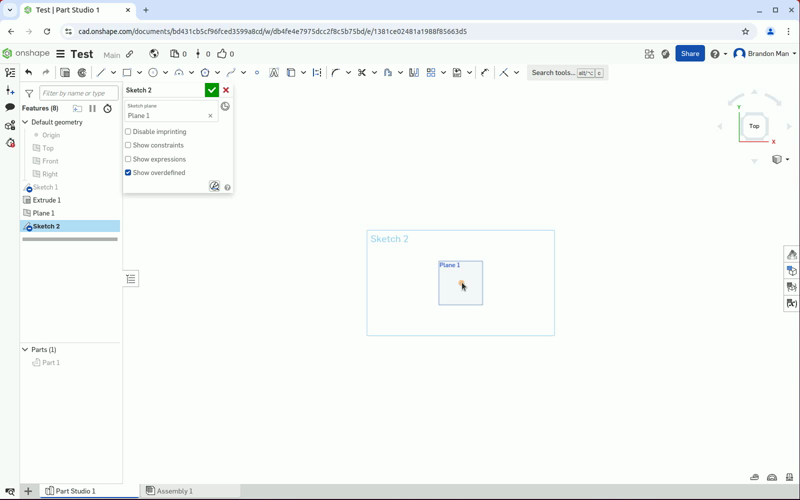
scroll(6)
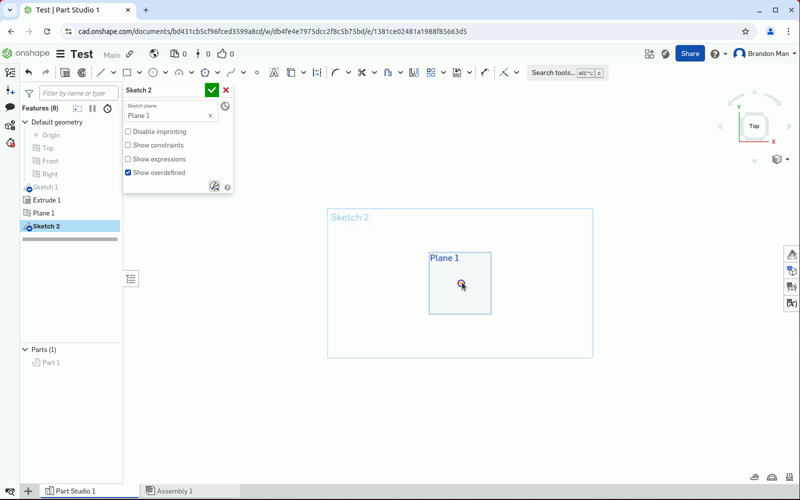
scroll(6)
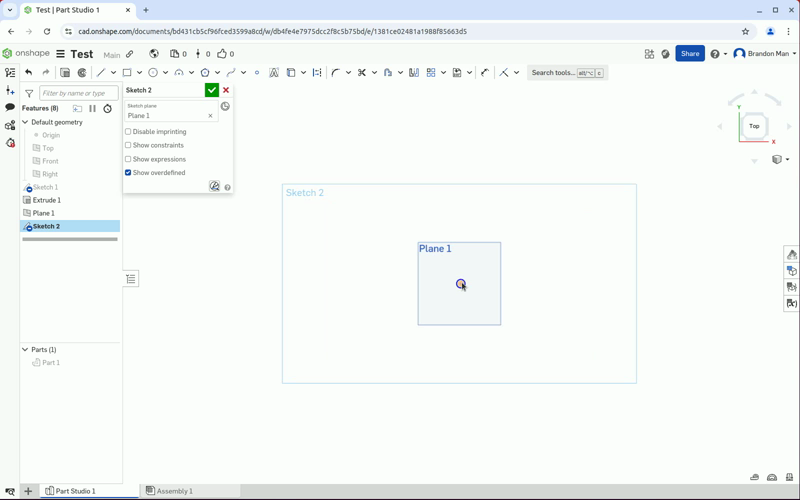
scroll(6)
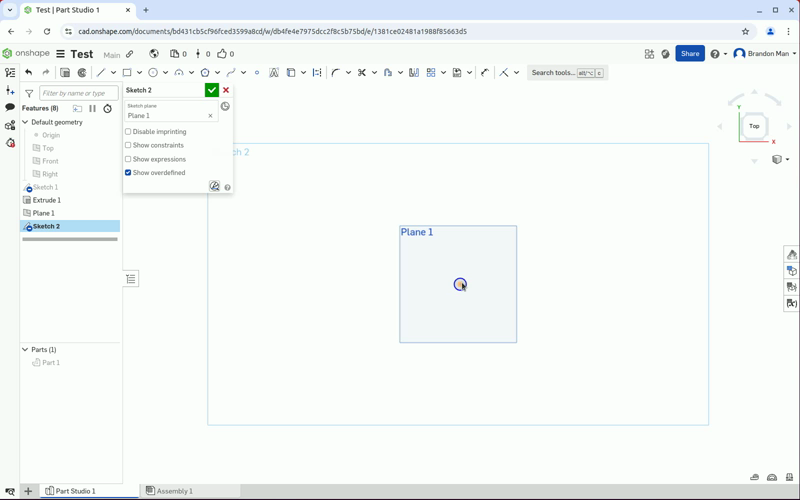
scroll(6)
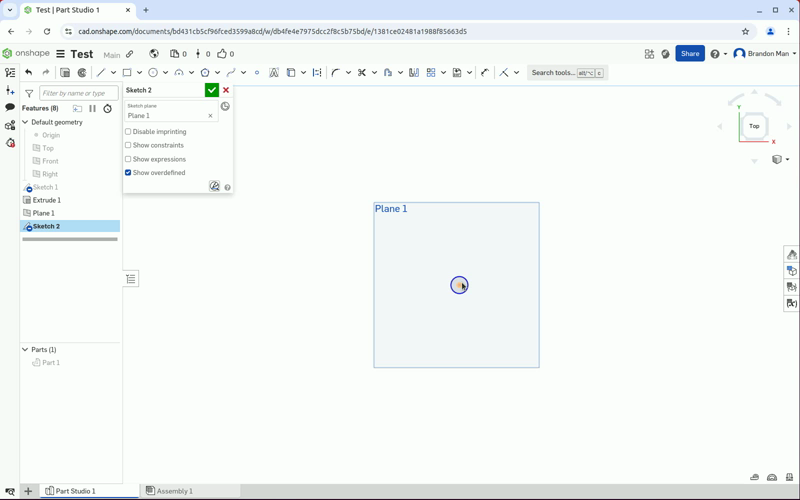
scroll(6)
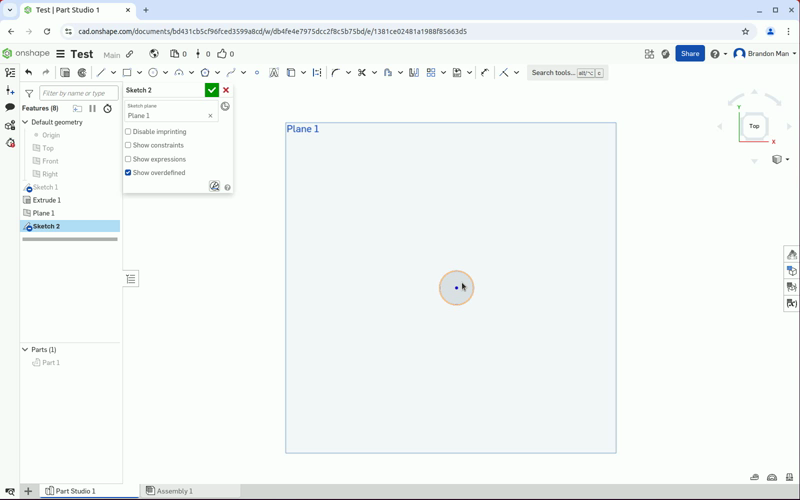
click(462, 282)
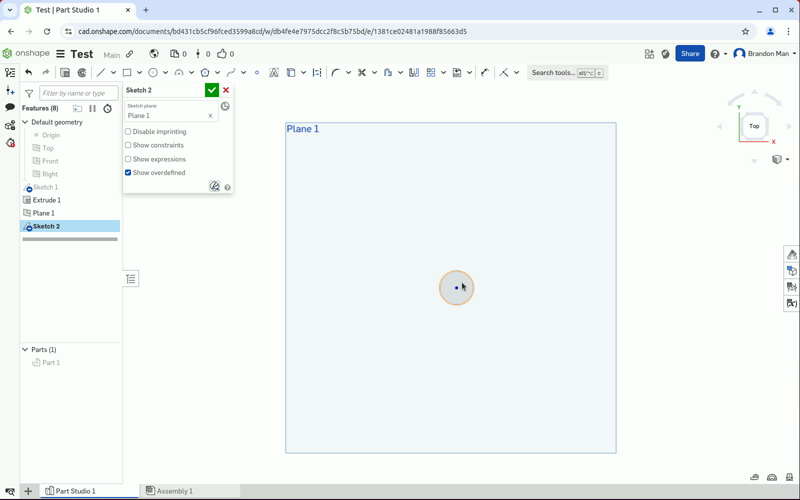
scroll(-6)
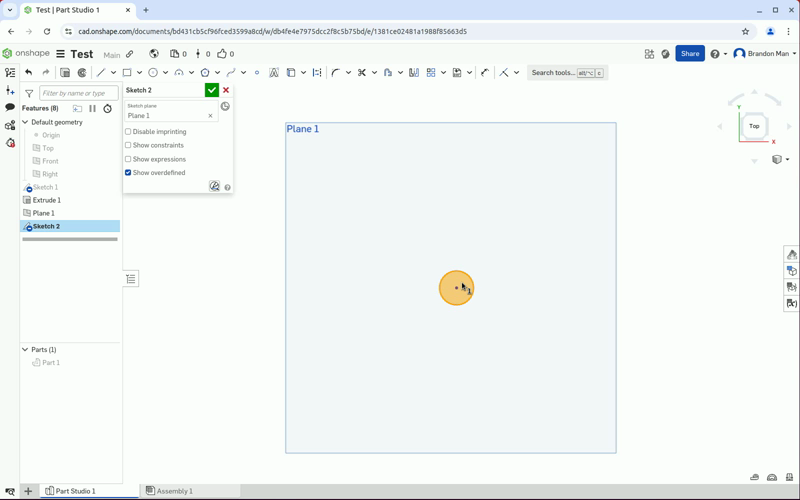
scroll(-6)
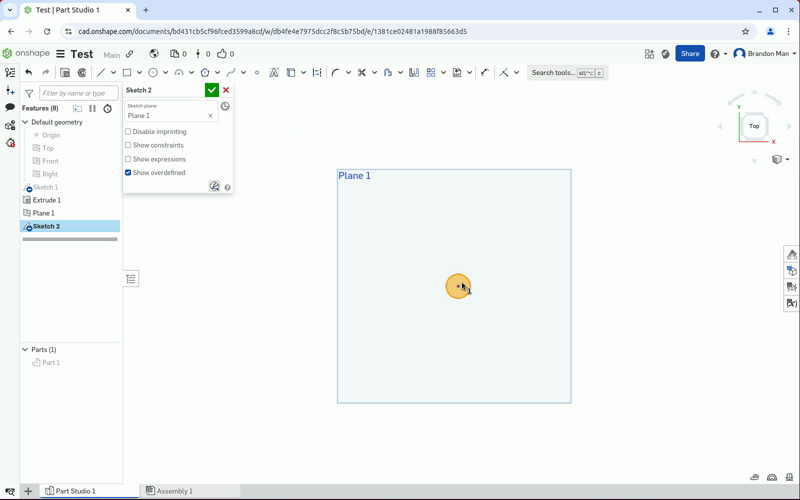
scroll(-6)
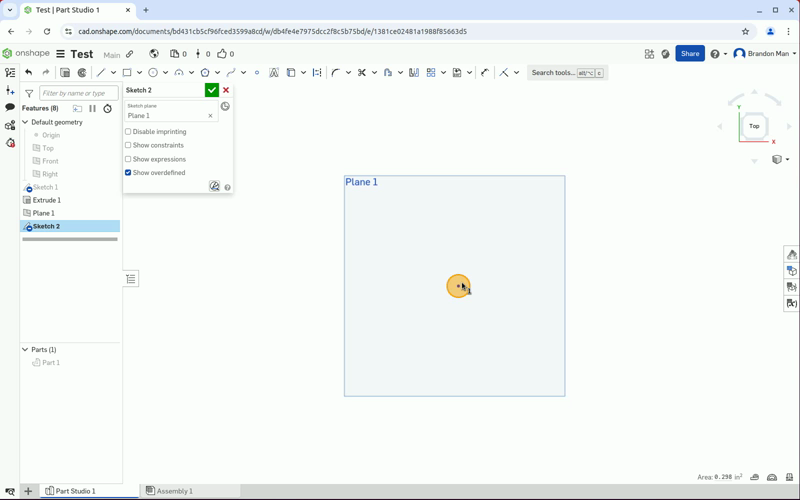
scroll(-6)
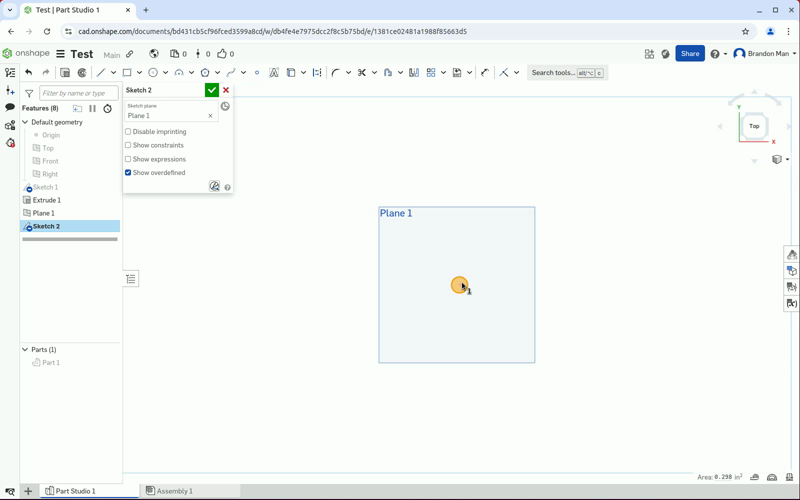
scroll(-6)
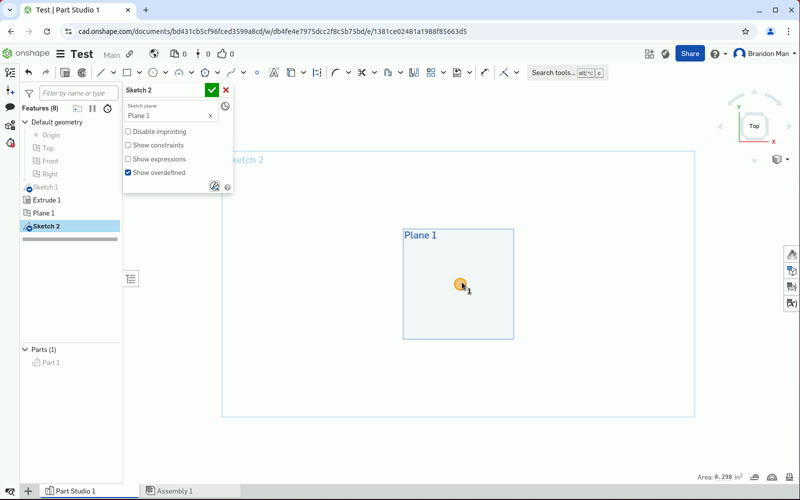
scroll(-6)
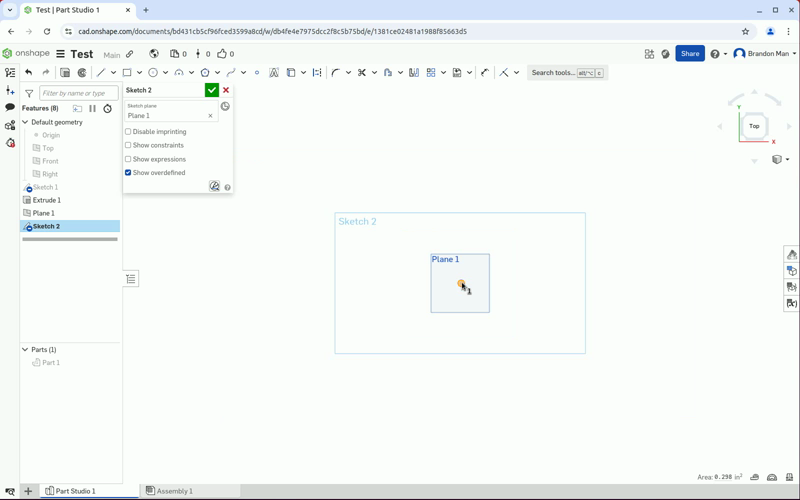
scroll(-6)
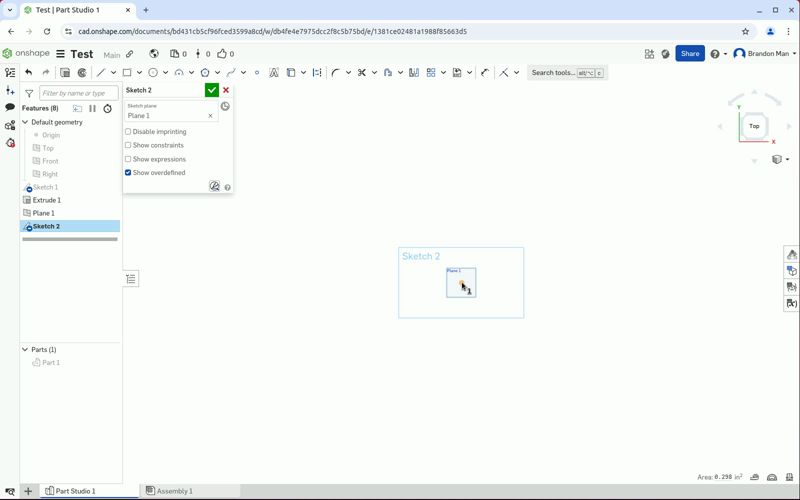
mouse_move(73, 352)
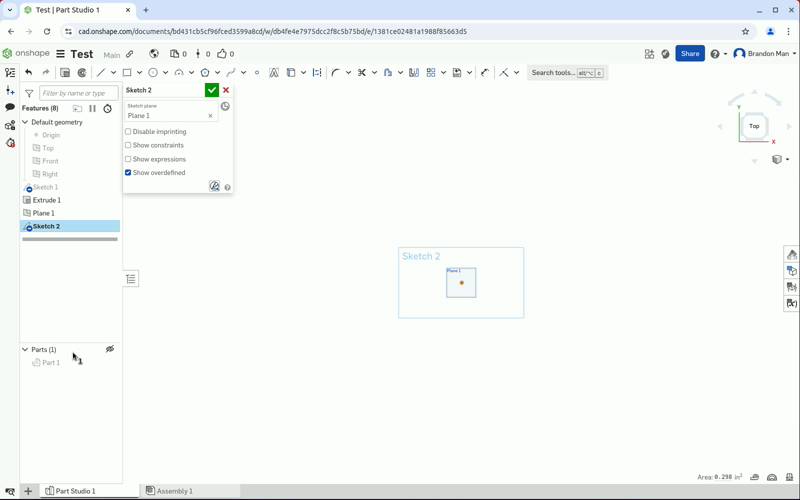
key(shift+y)
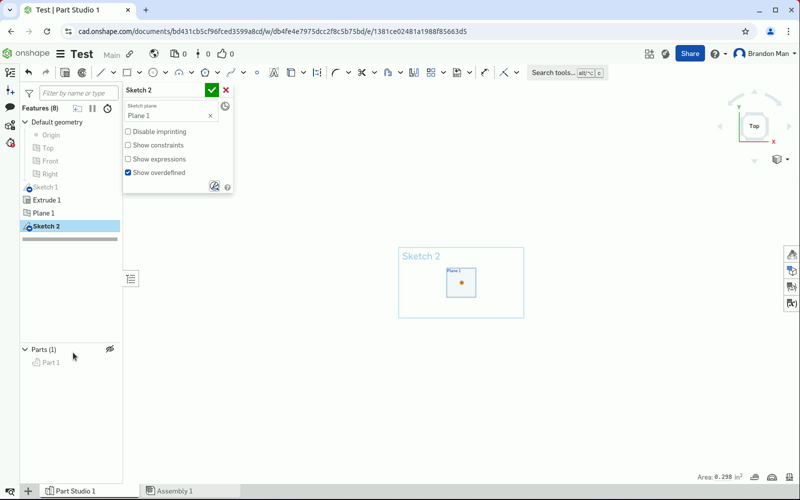
key(shift+e)
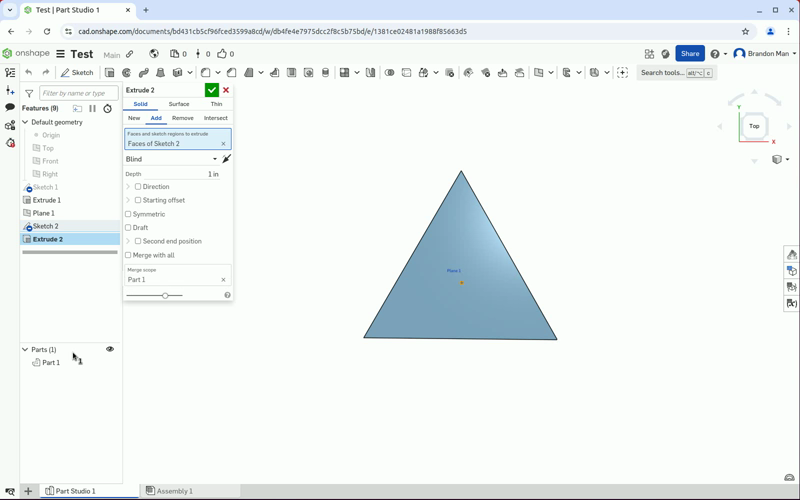
mouse_move(143, 106)
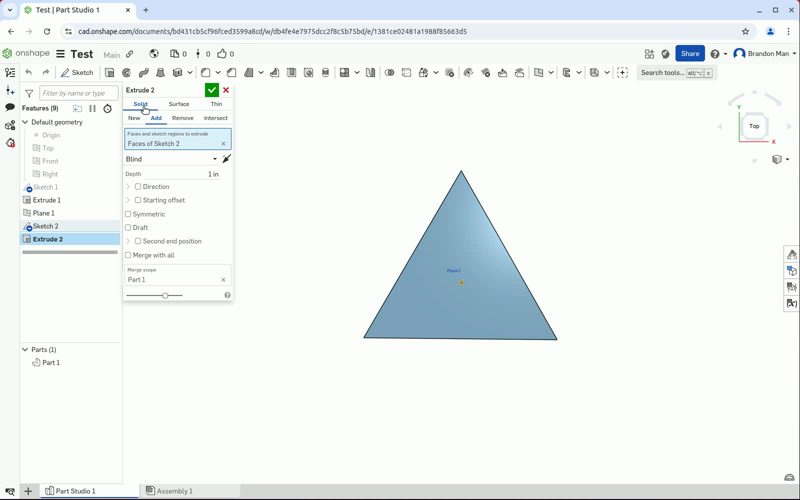
click(143, 106)
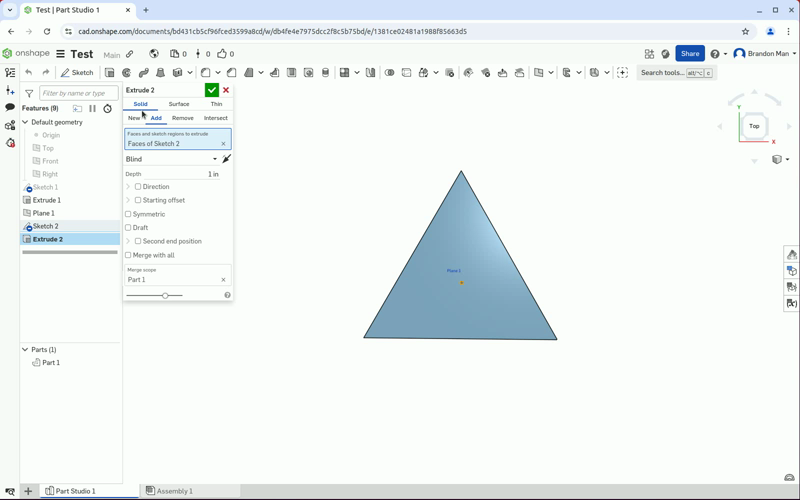
mouse_move(137, 120)
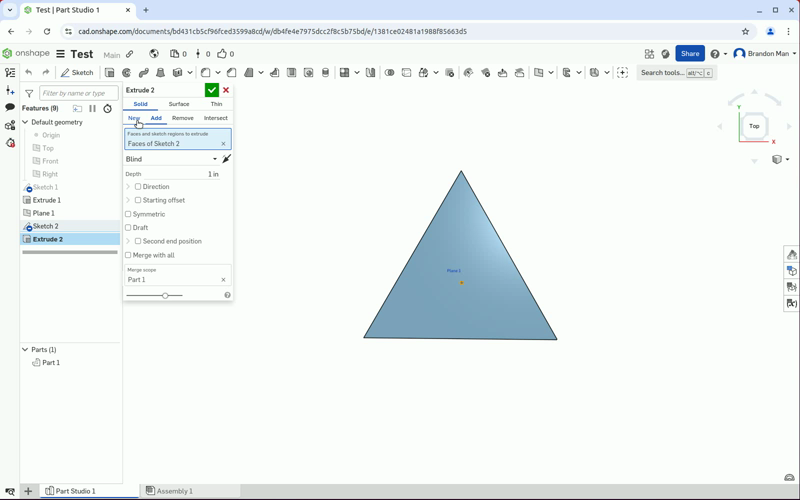
click(137, 120)
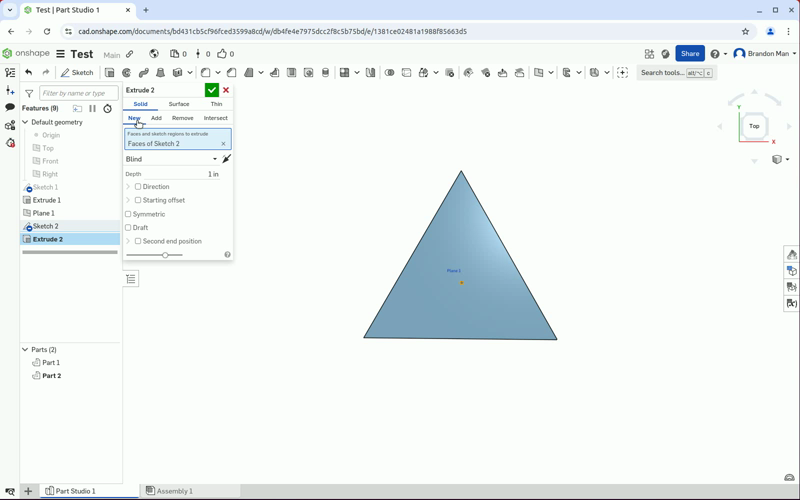
key(tab, 4)
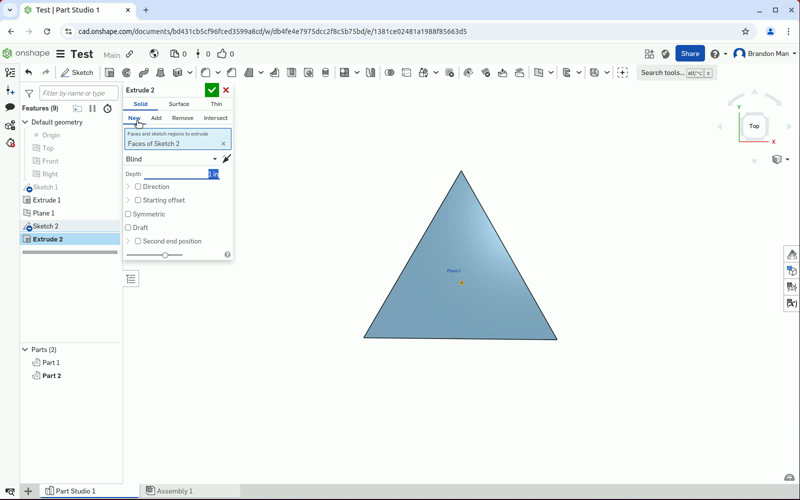
text(0.241)
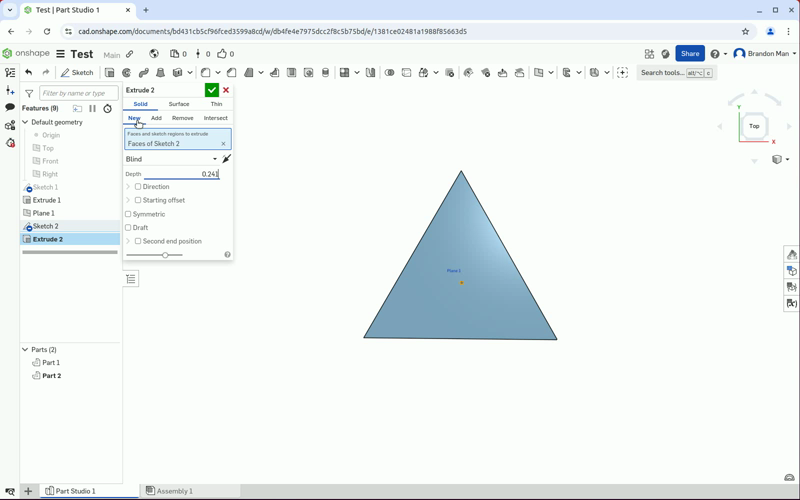
key(enter)
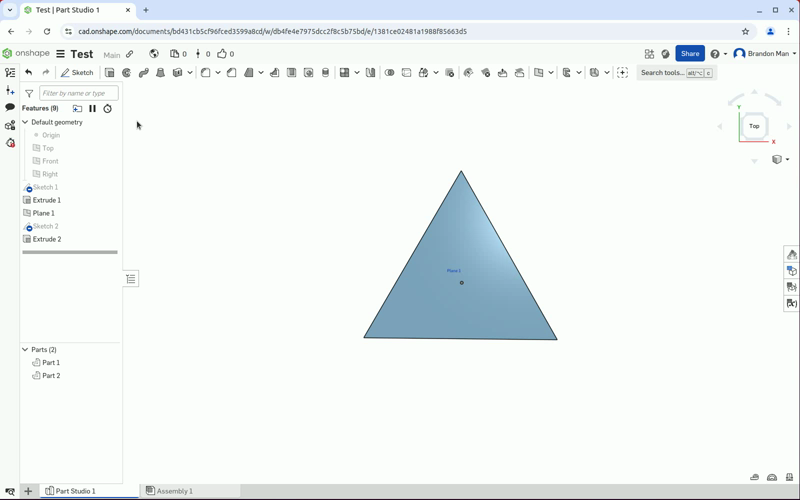
key(shift+h)
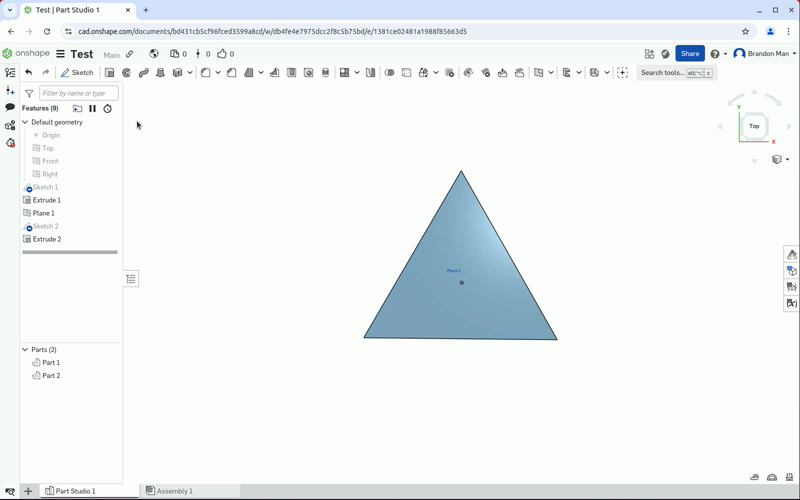
key(shift+h)
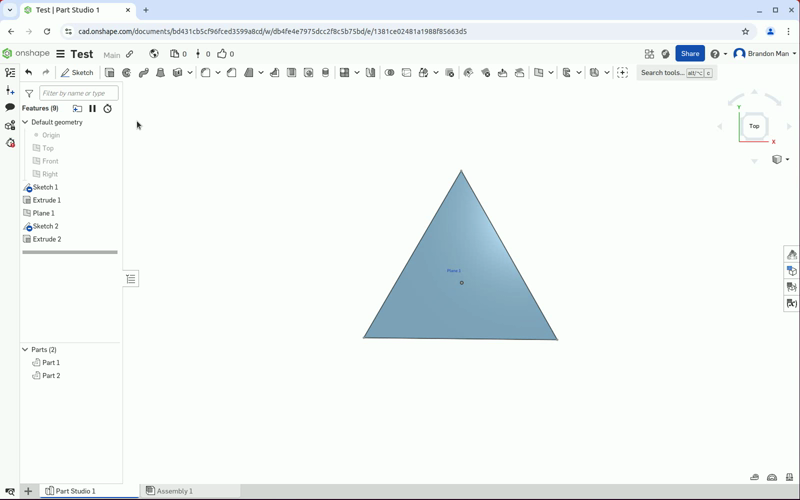
key(shift+7)
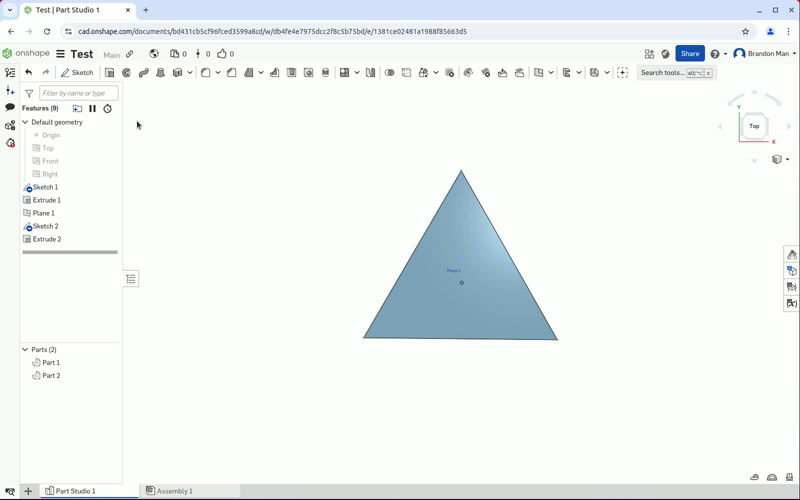
key(up, 3)
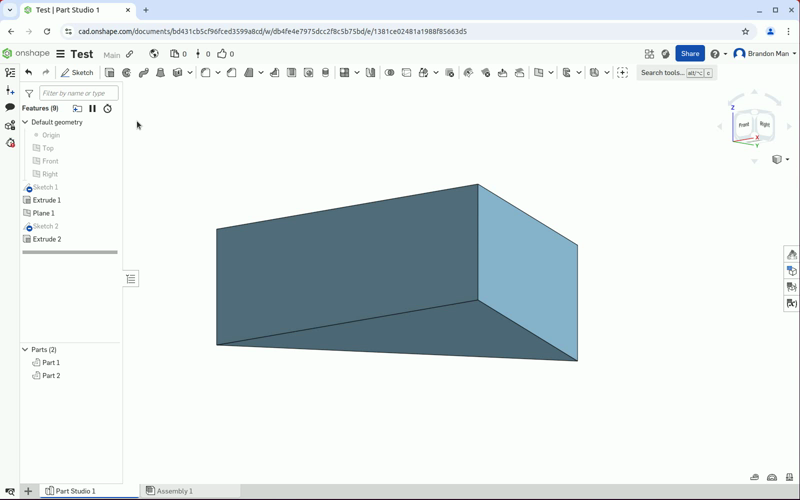
key(left, 3)
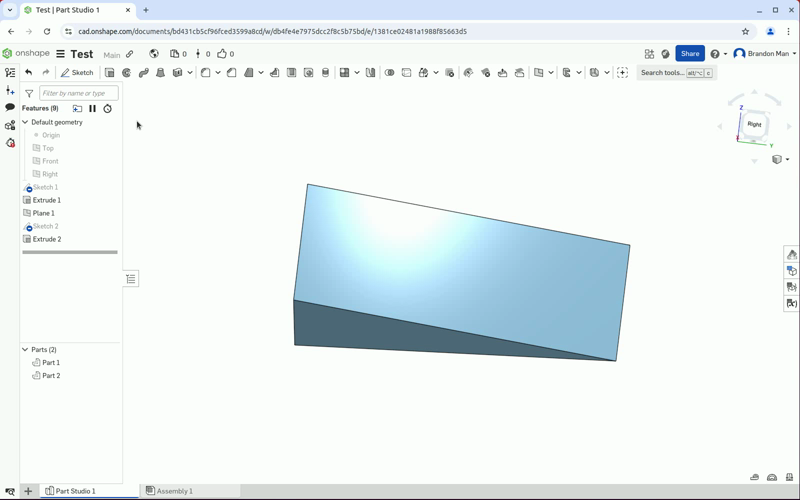
key(right, 3)
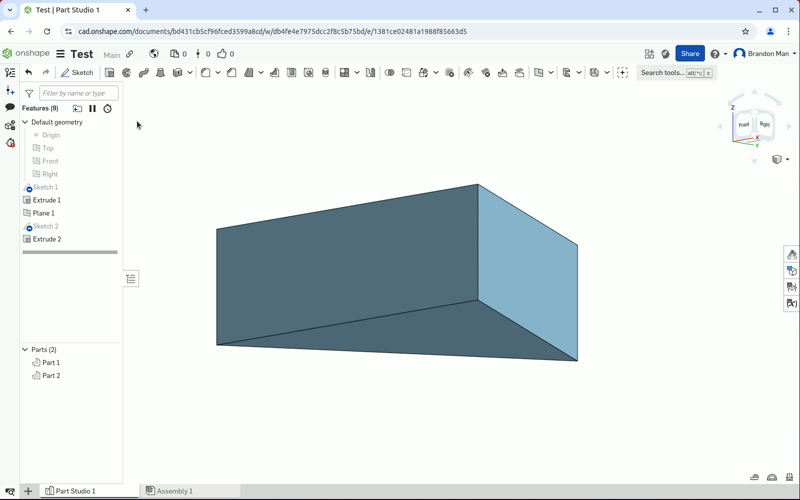
key(down, 3)
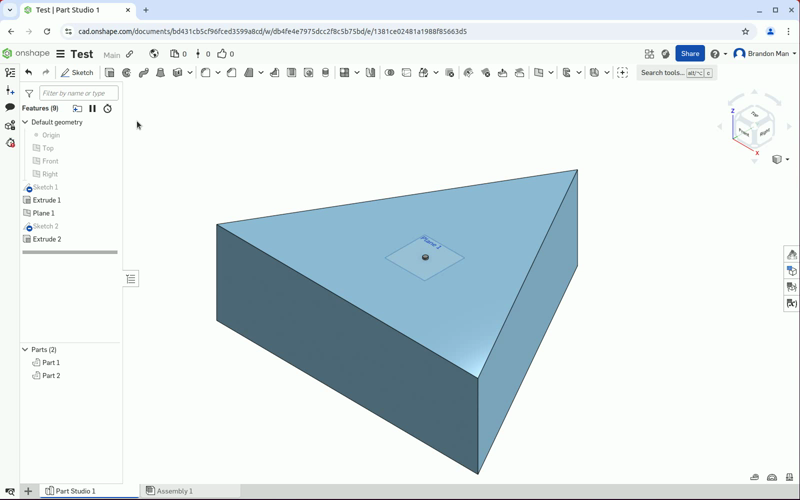
mouse_move(73, 189)
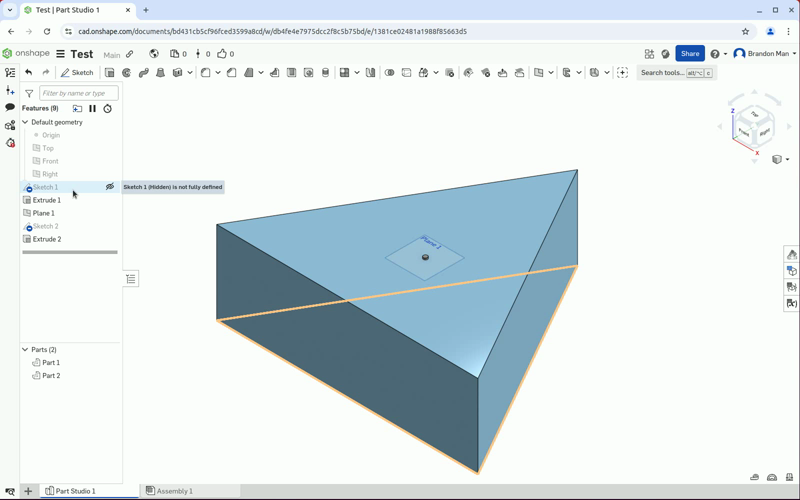
click(73, 189)